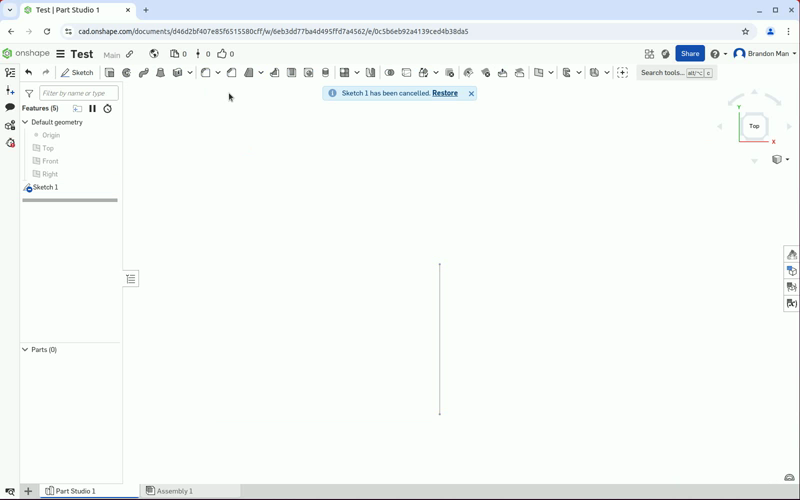
key(shift+h)
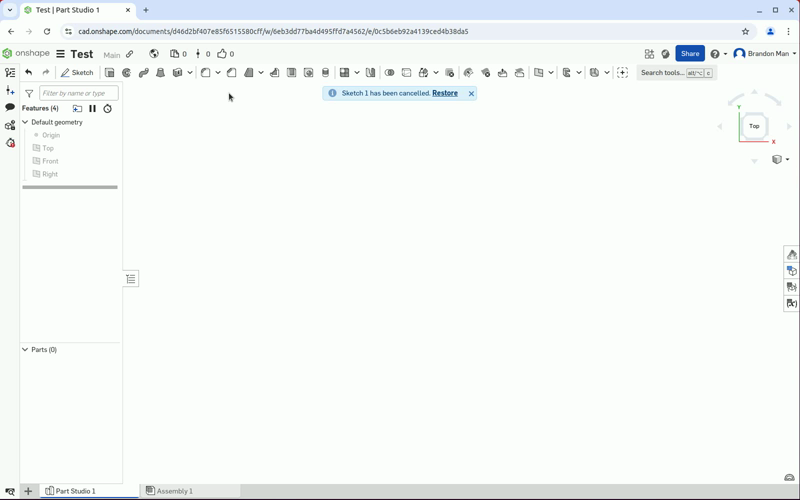
mouse_move(73, 352)
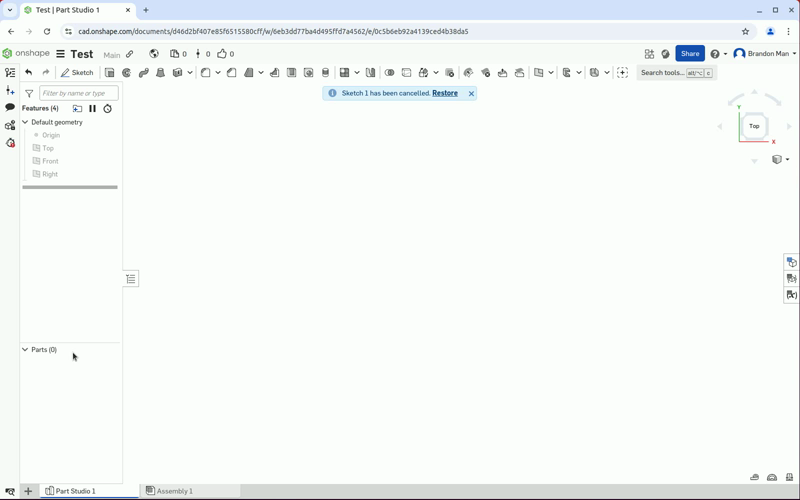
key(y)
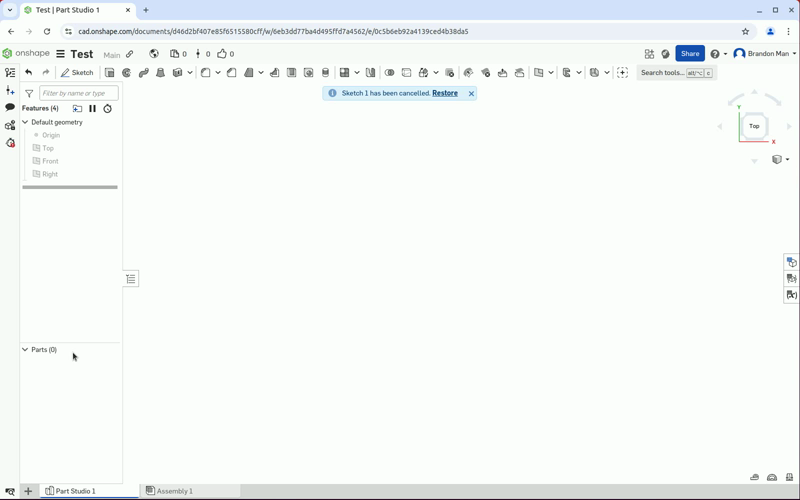
key(shift+p)
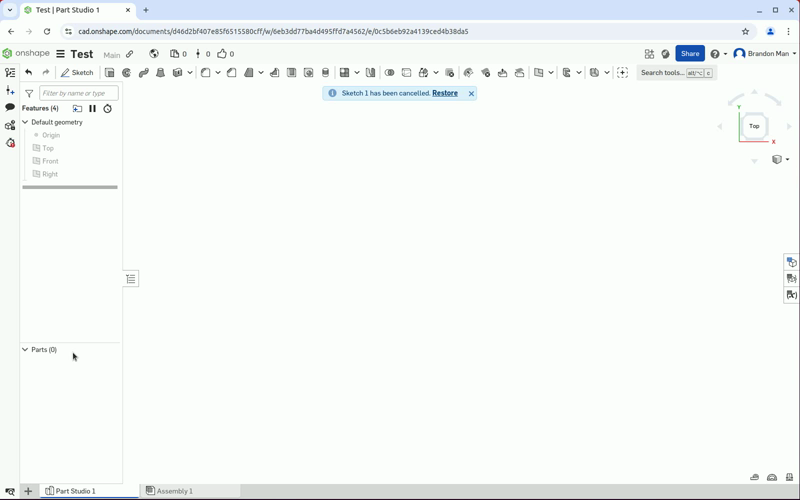
key(space)
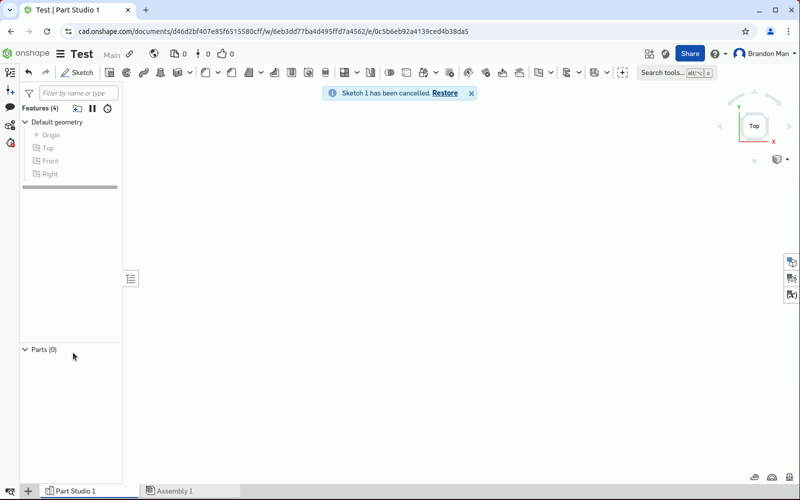
key_down(shift)
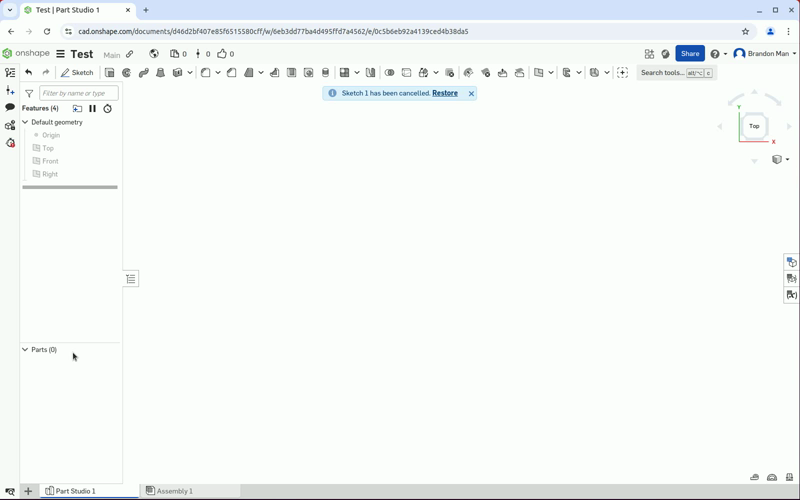
key(up)
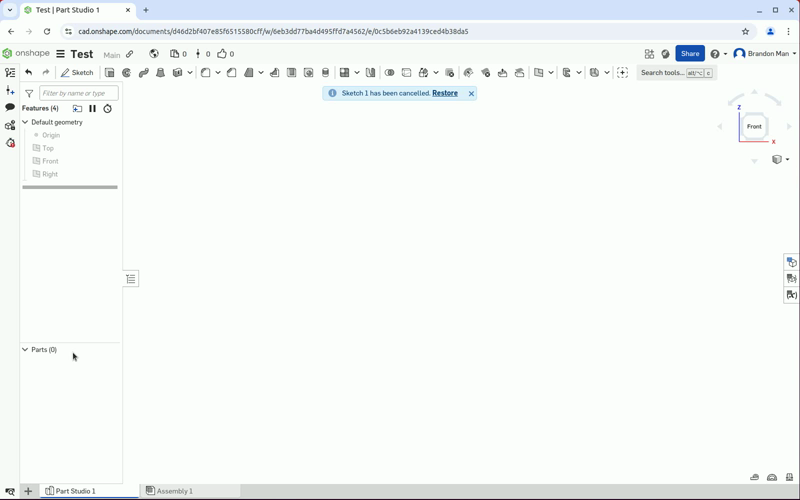
key_up(shift)
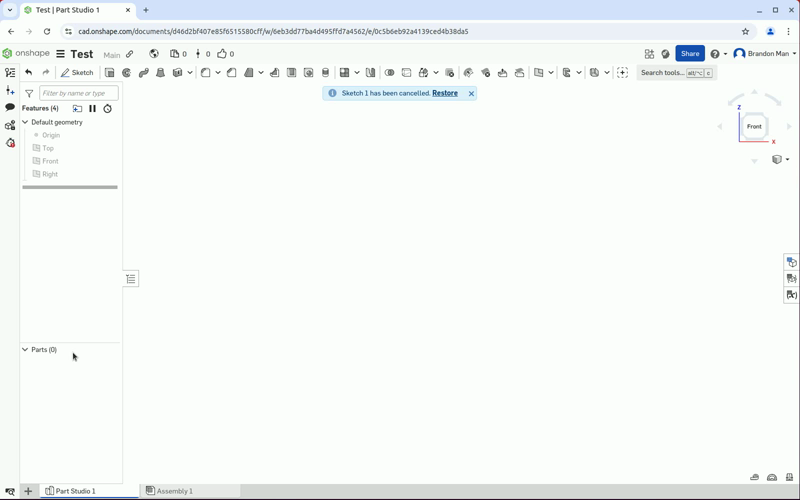
mouse_move(73, 352)
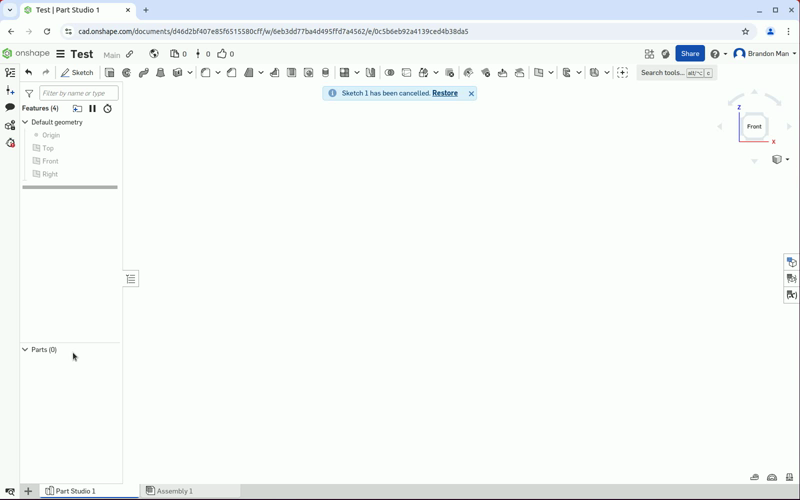
key(shift+y)
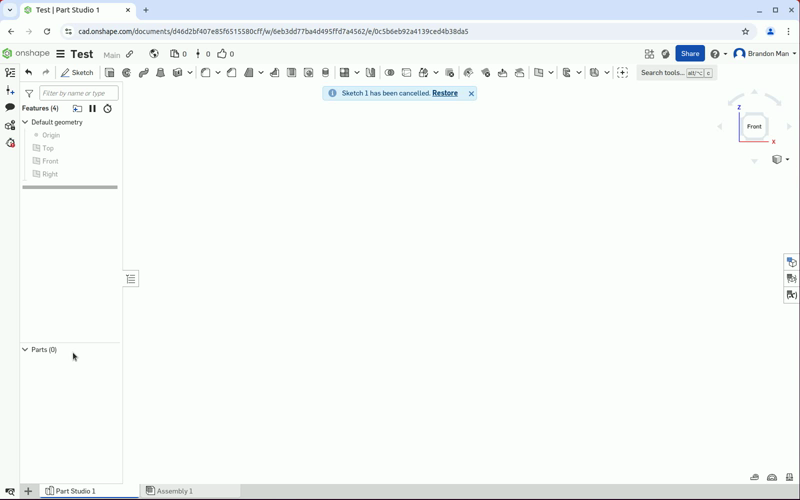
key(shift+s)
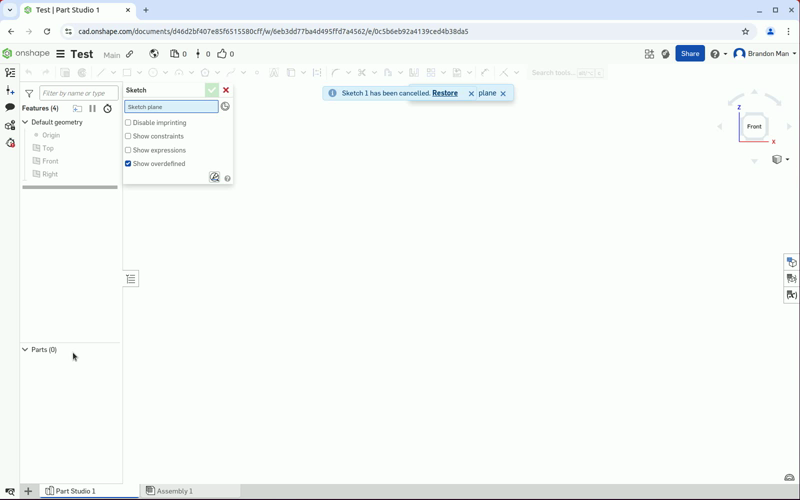
mouse_move(73, 163)
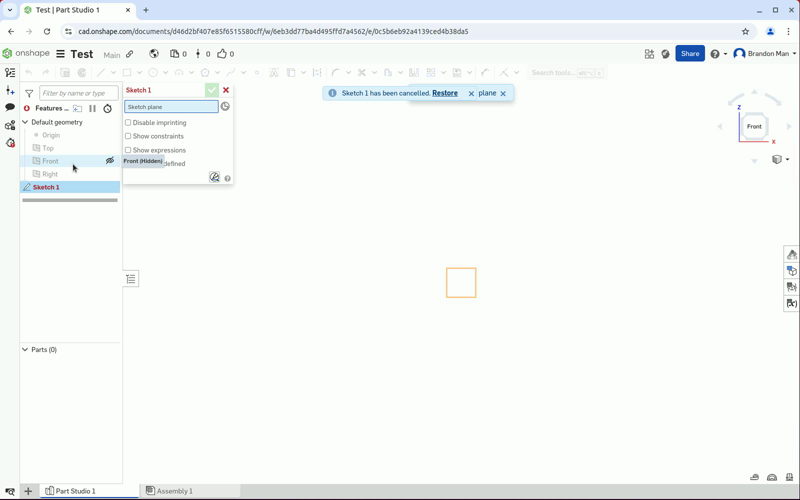
click(73, 163)
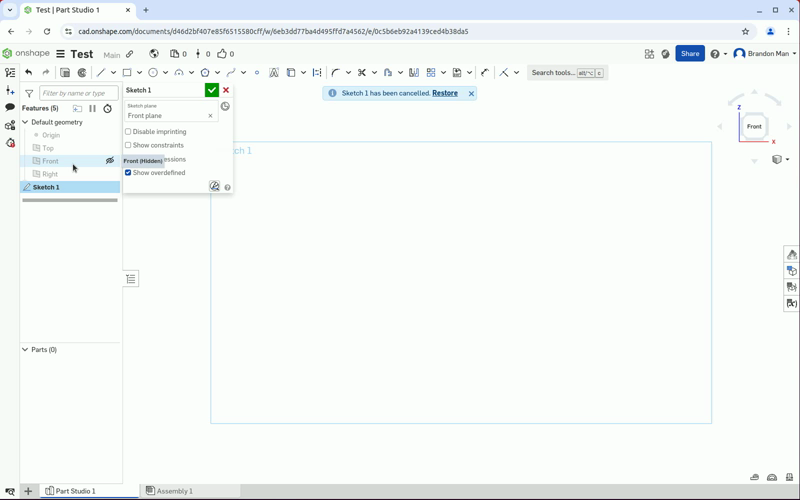
mouse_move(73, 352)
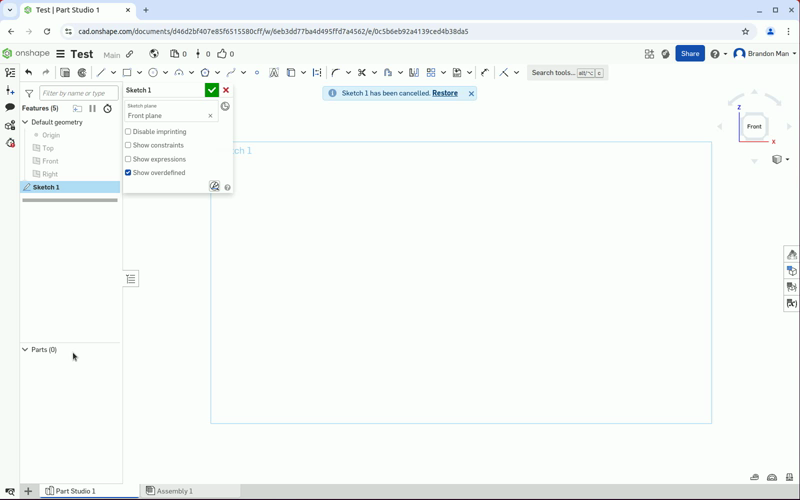
key(y)
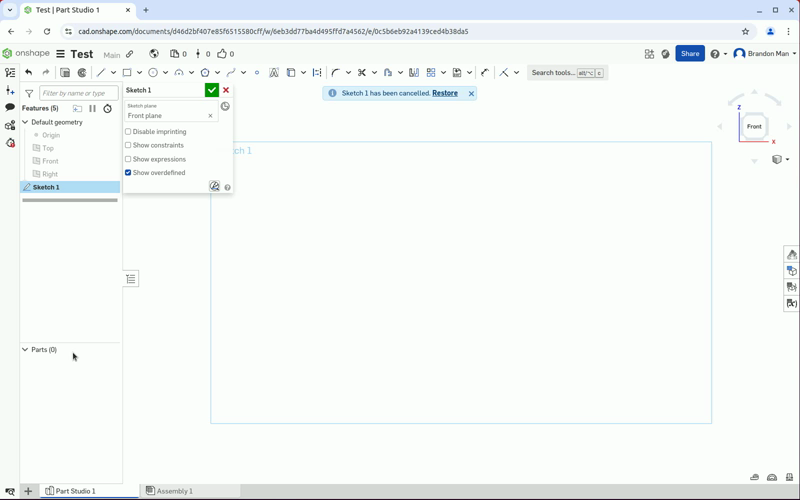
key(c)
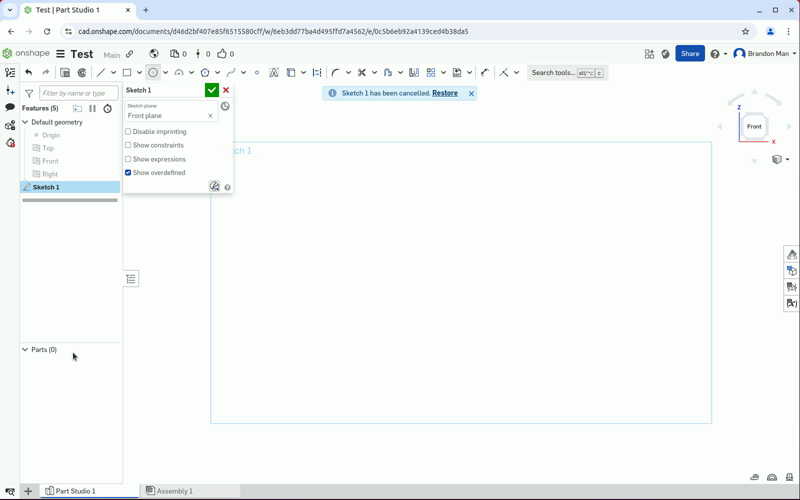
key_down(shift)
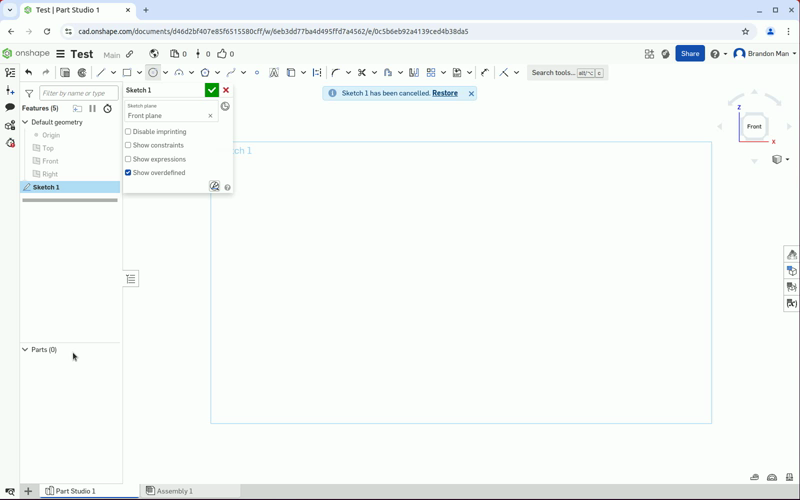
mouse_move(461, 282)
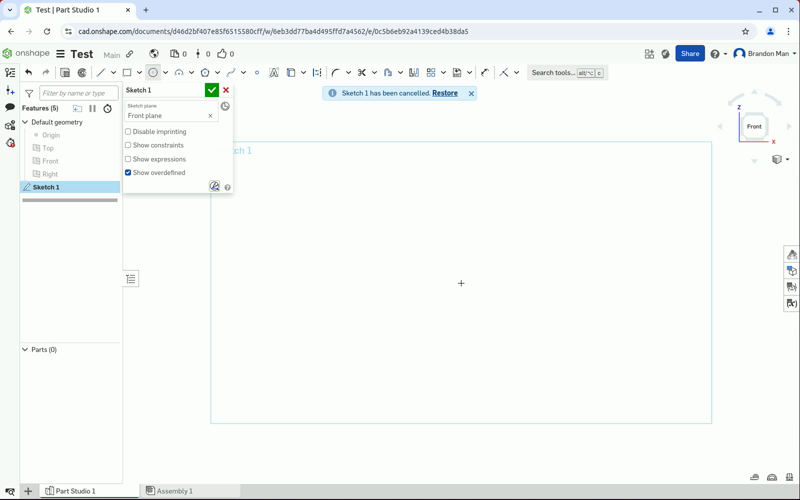
click(461, 282)
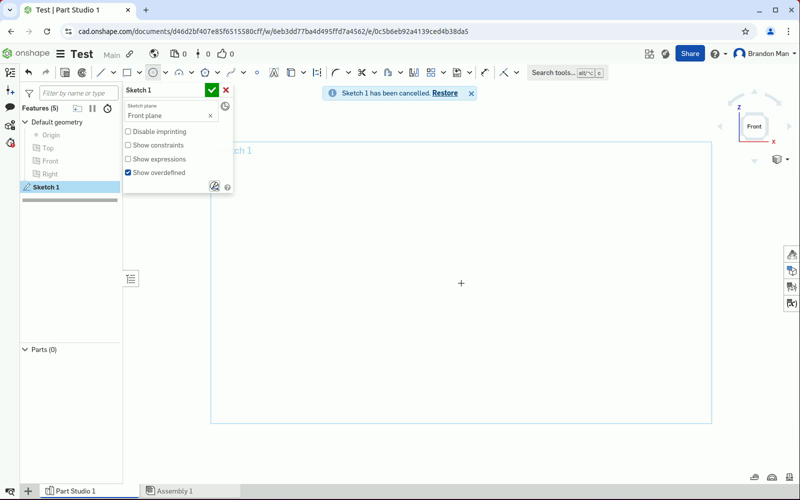
key_up(shift)
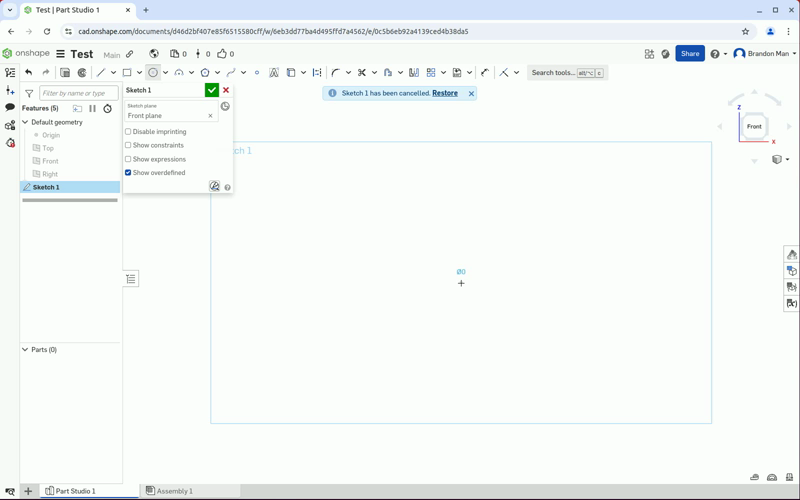
mouse_move(490, 282)
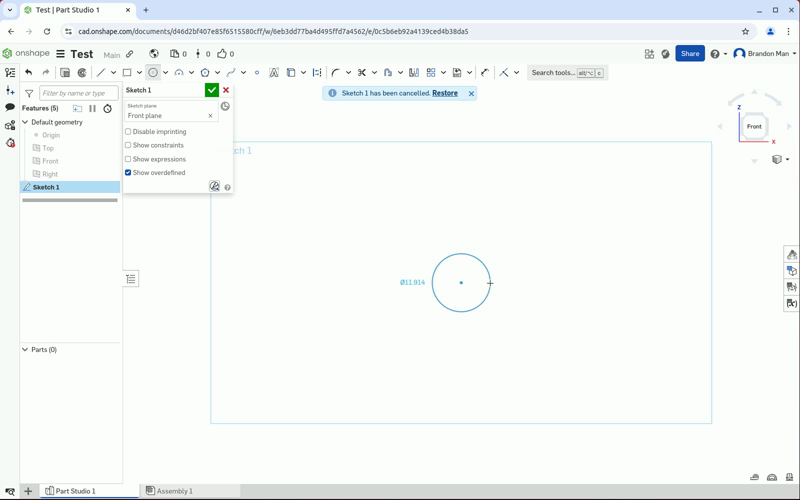
click(490, 282)
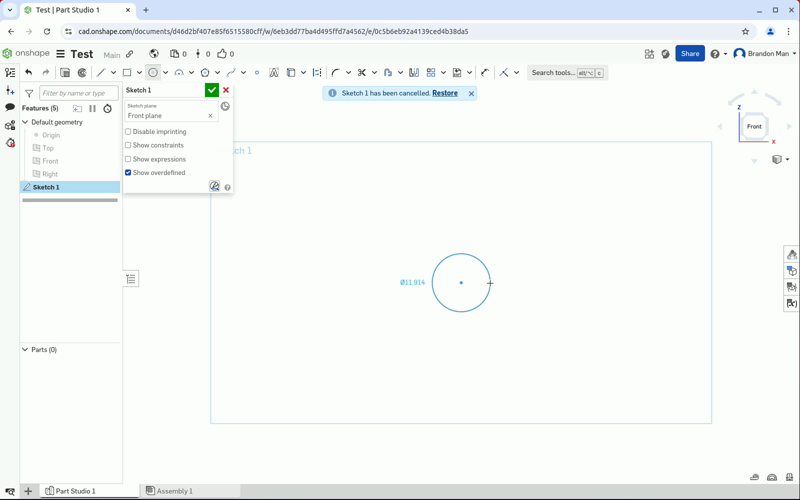
key(esc)
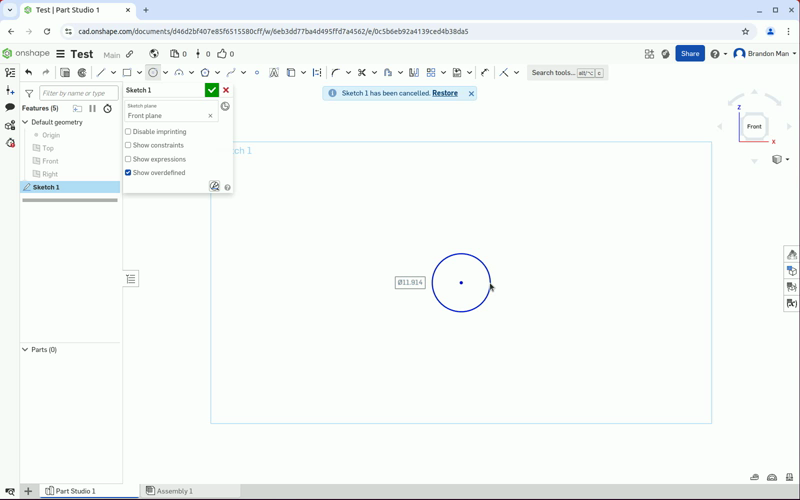
mouse_move(487, 287)
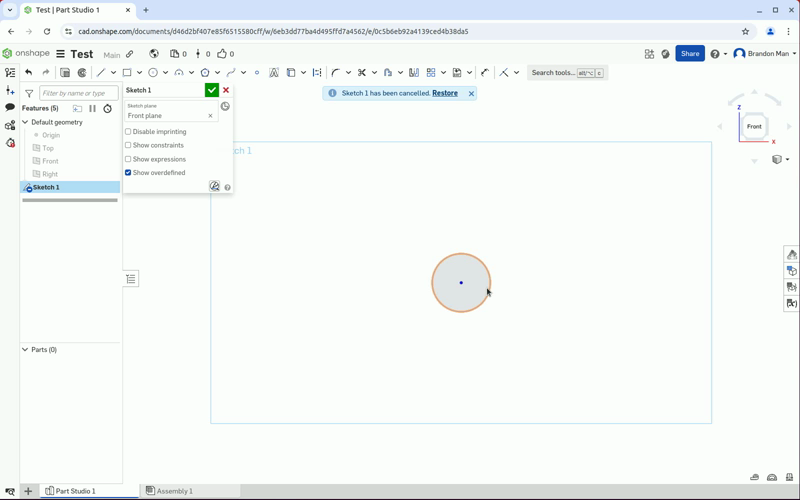
click(487, 287)
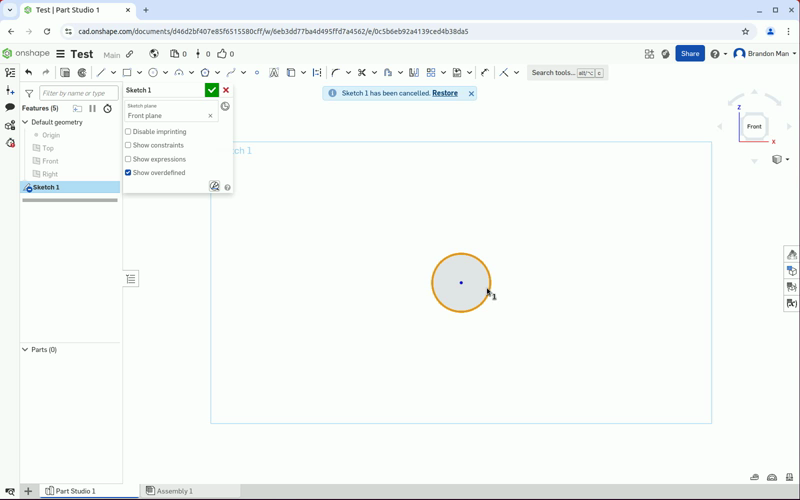
mouse_move(73, 352)
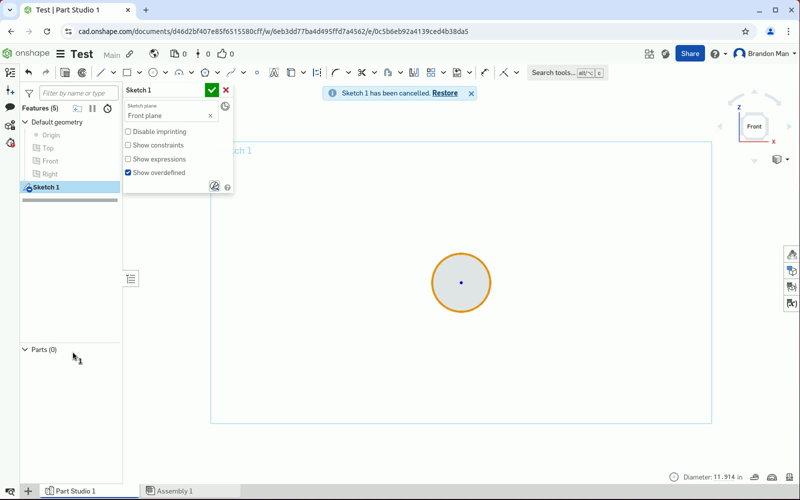
key(shift+y)
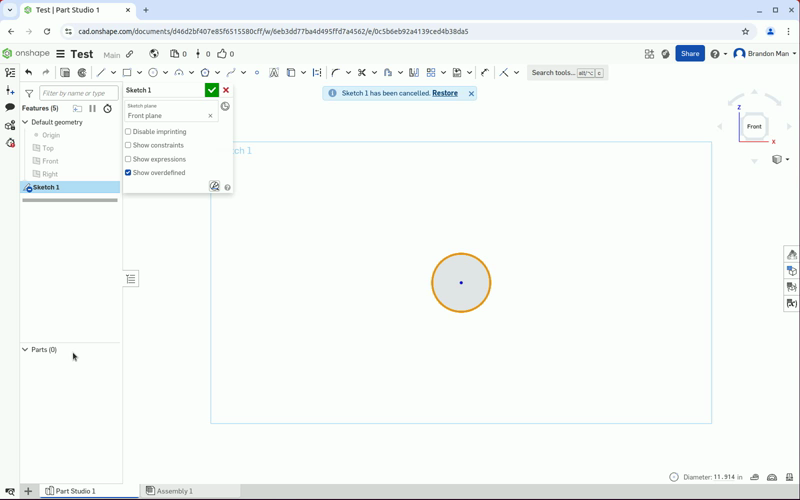
key(shift+e)
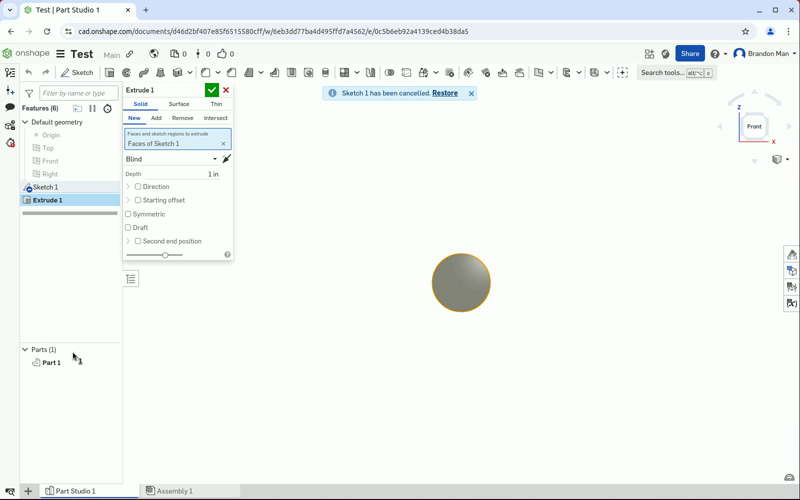
mouse_move(143, 106)
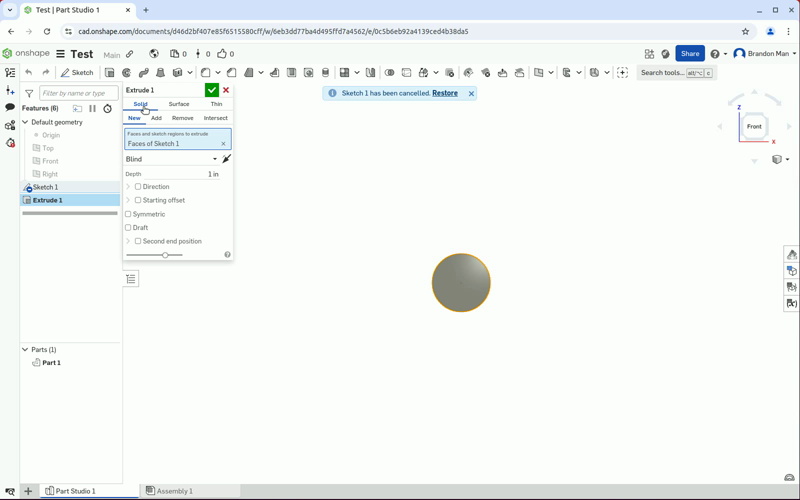
click(143, 106)
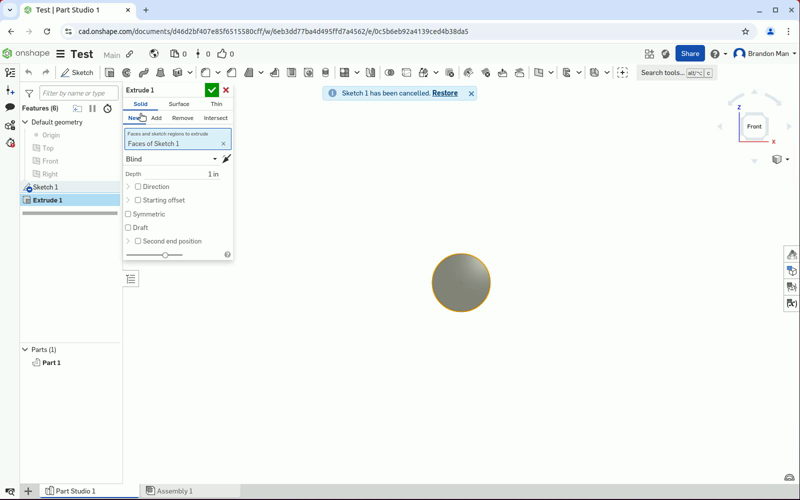
mouse_move(137, 120)
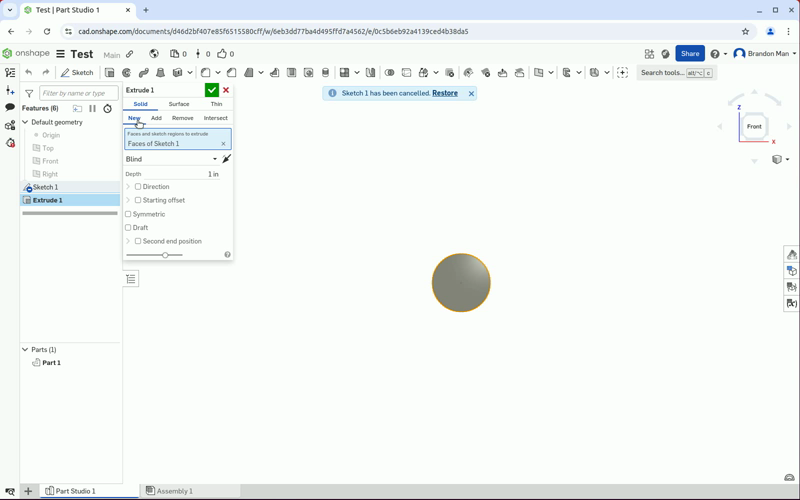
click(137, 120)
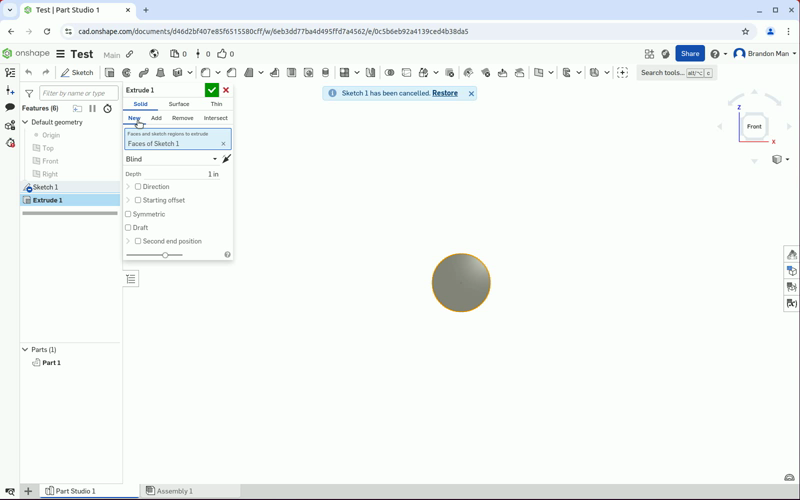
key(tab, 4)
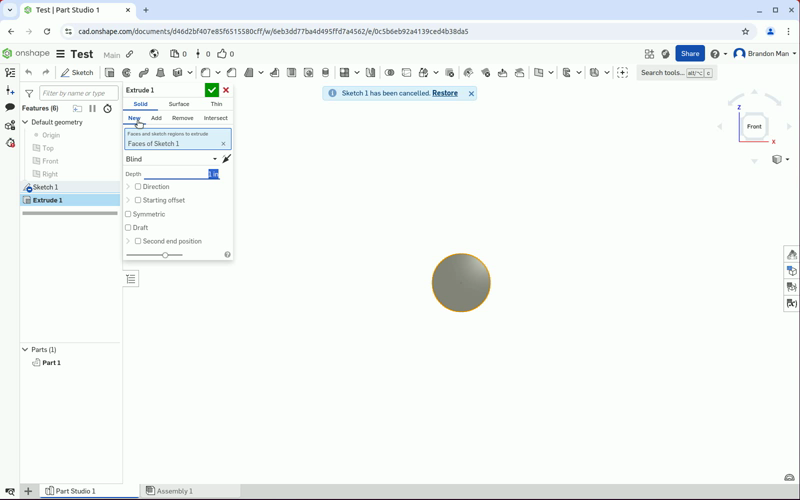
text(6.74)
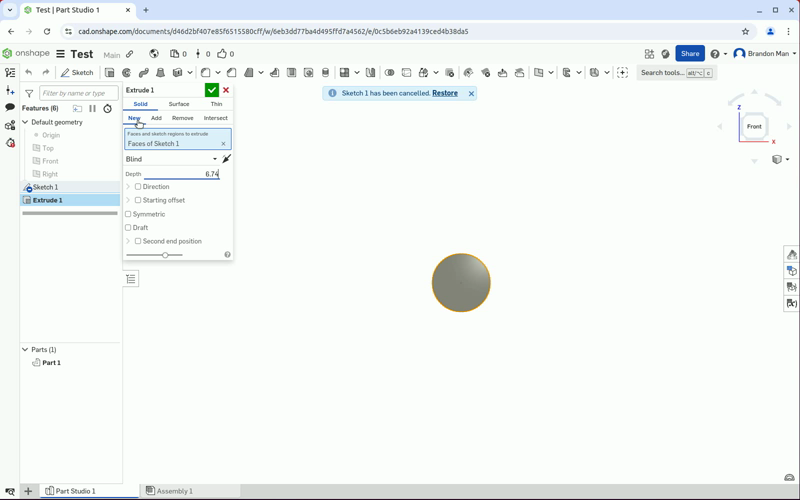
key(enter)
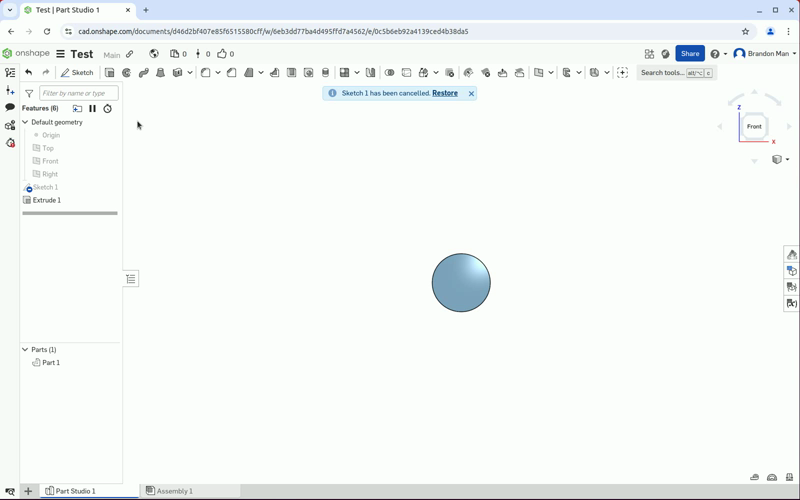
key(shift+h)
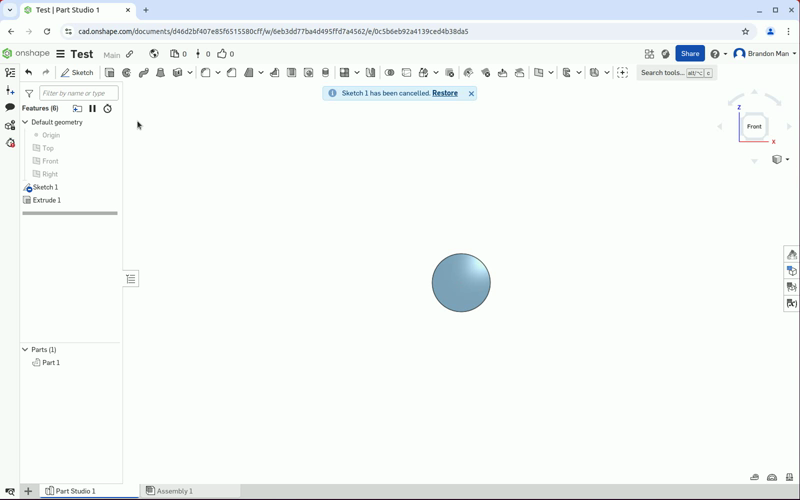
key(shift+h)
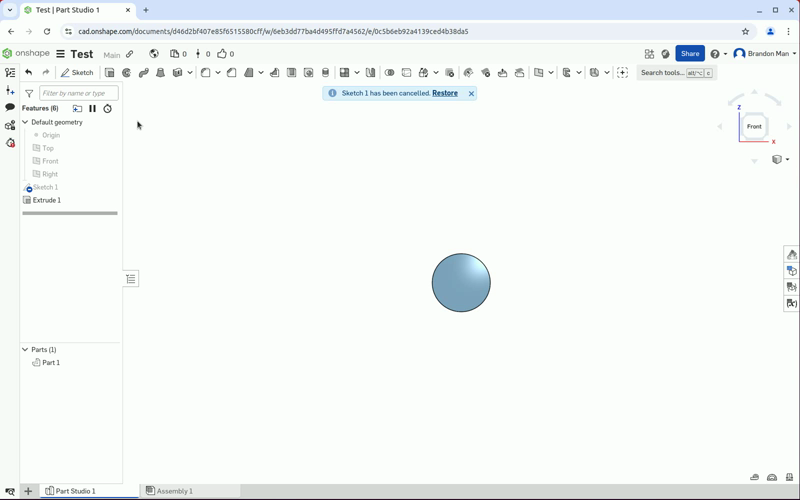
mouse_move(73, 189)
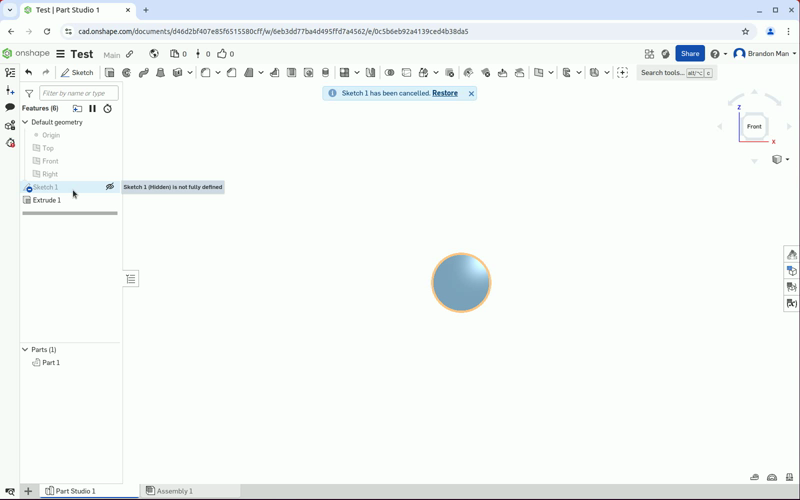
click(73, 189)
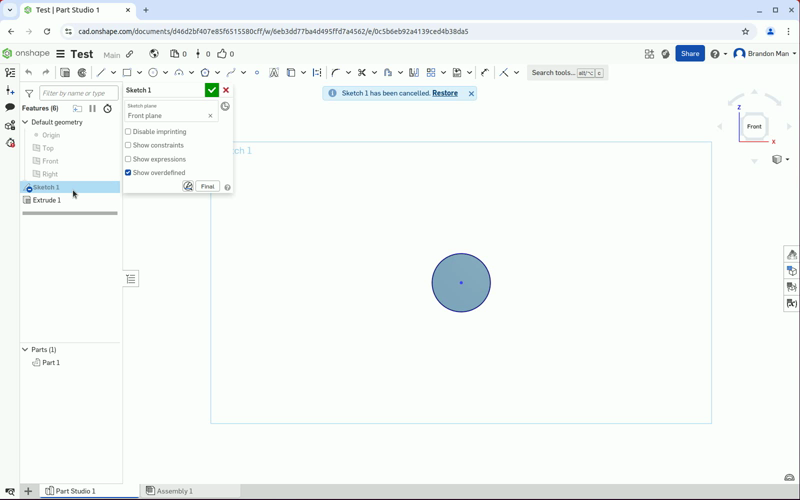
mouse_move(229, 92)
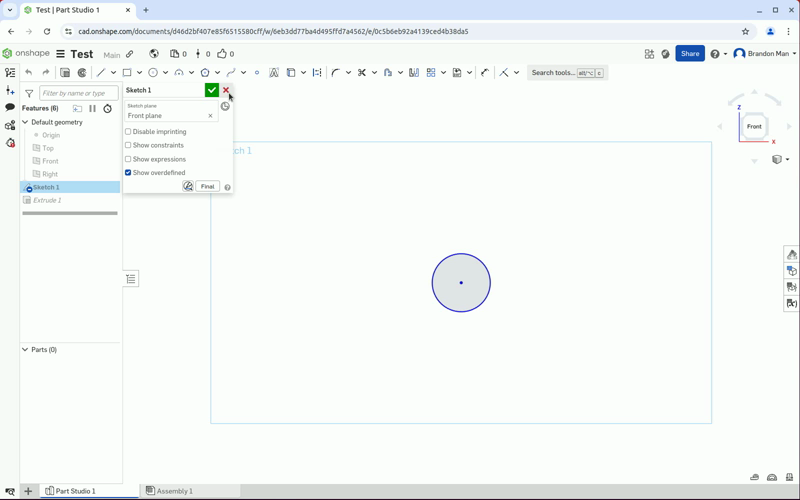
click(229, 92)
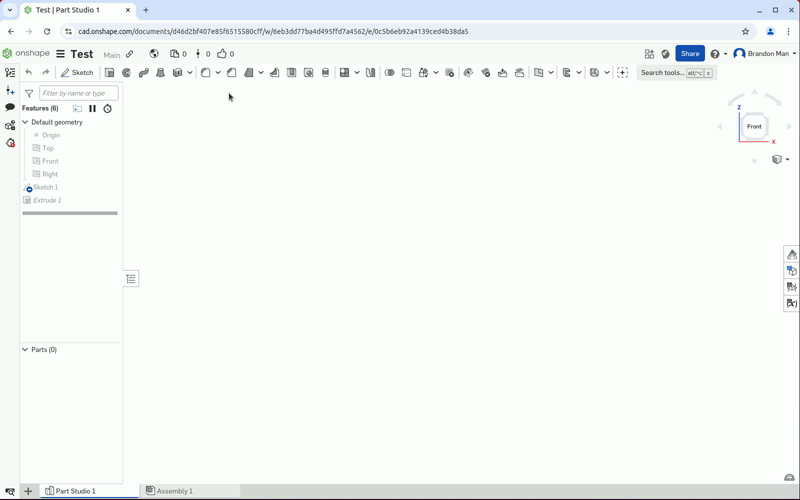
mouse_move(541, 75)
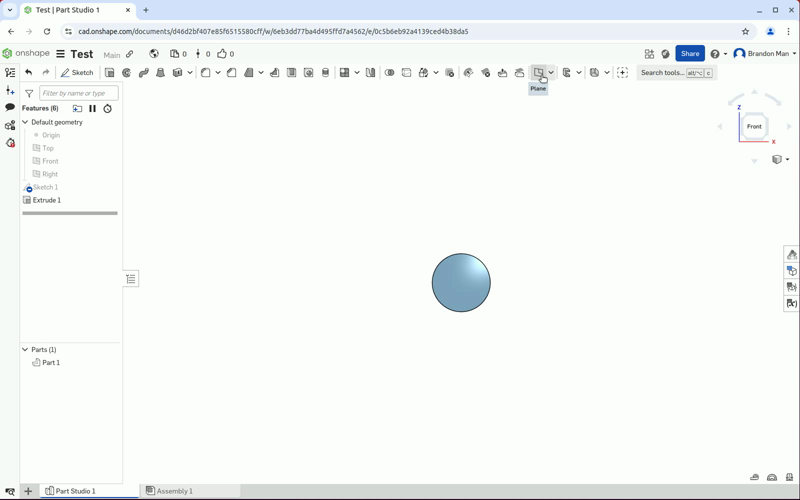
click(541, 75)
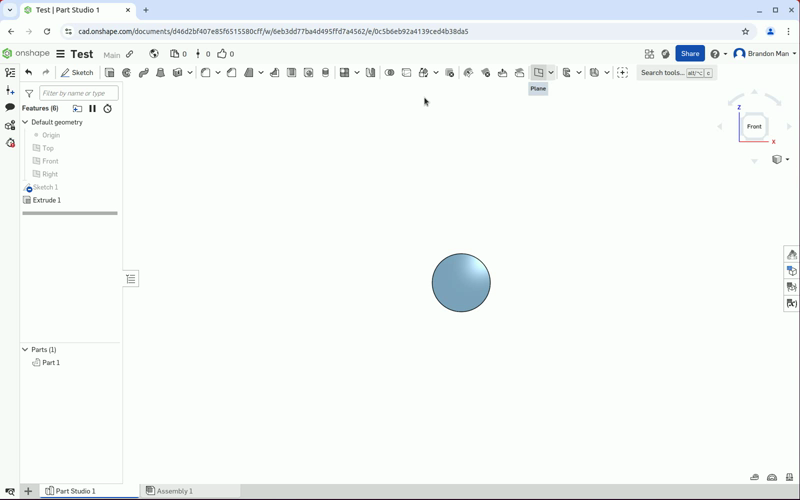
mouse_move(73, 163)
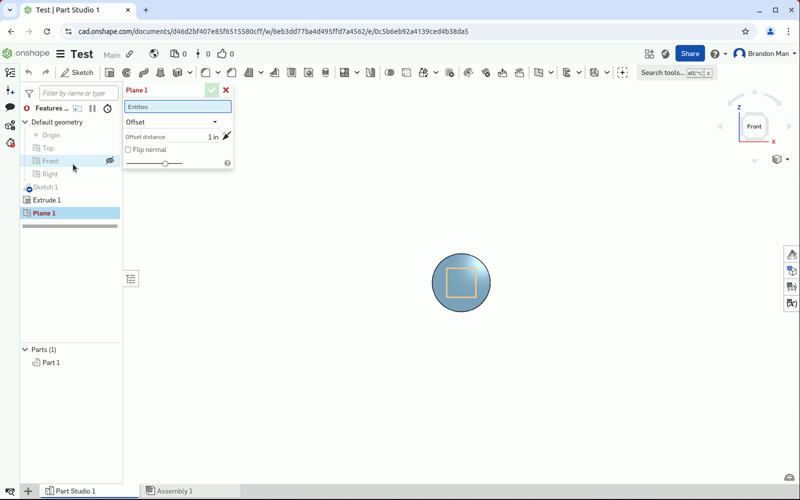
click(73, 163)
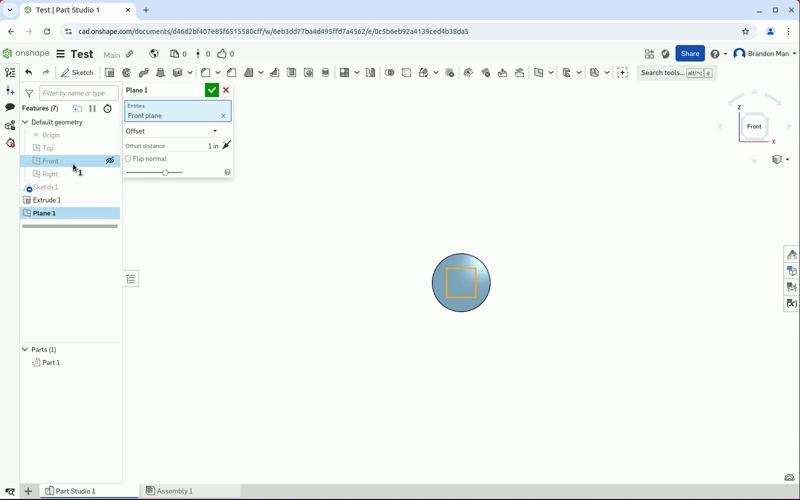
key(tab, 2)
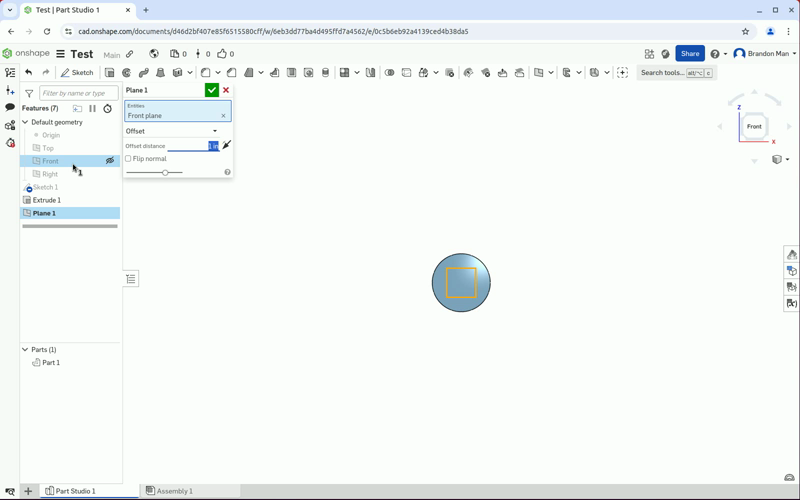
text(6.748)
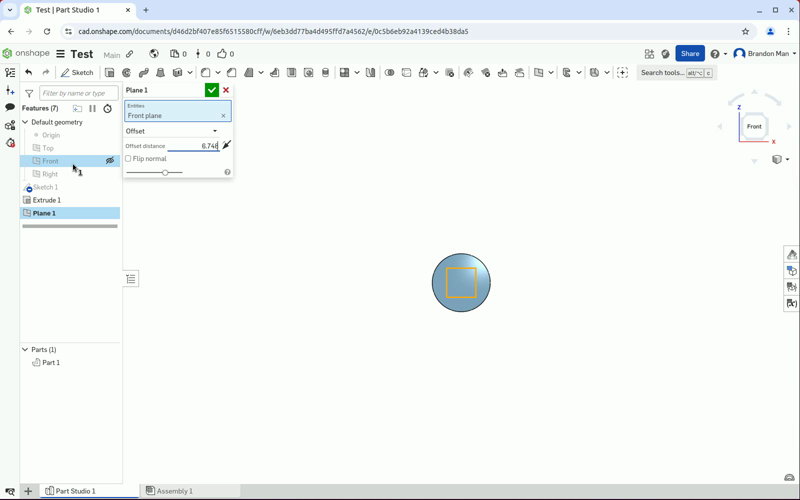
key(enter, 2)
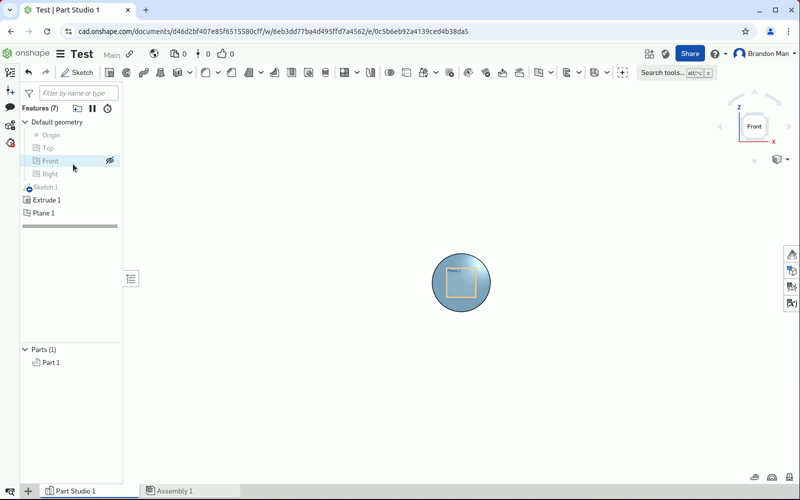
key(shift+s)
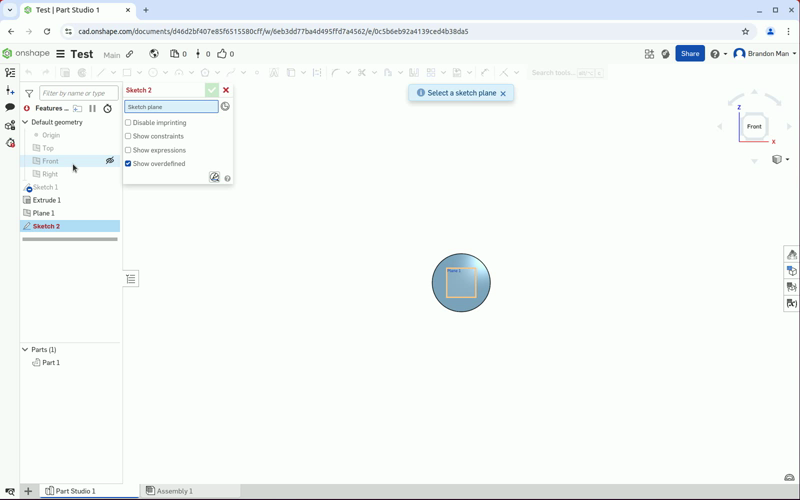
mouse_move(73, 215)
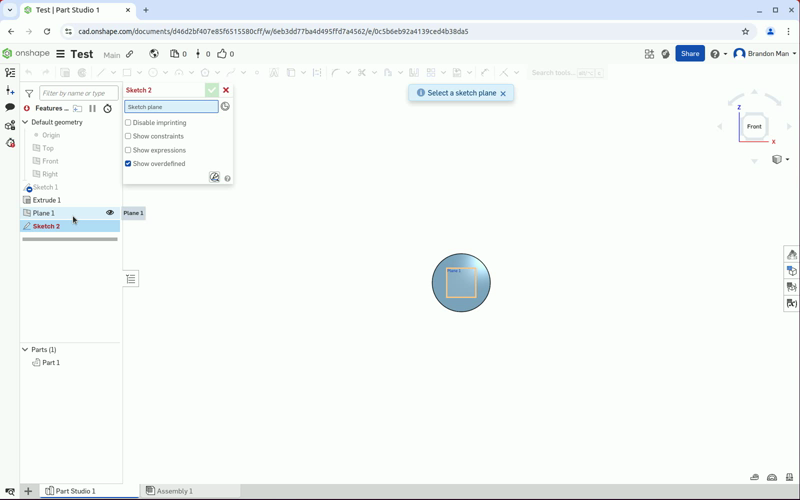
click(73, 215)
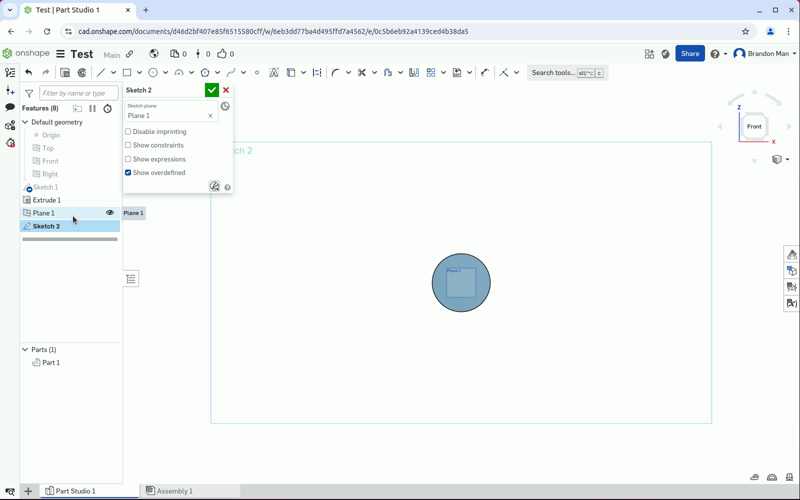
mouse_move(73, 352)
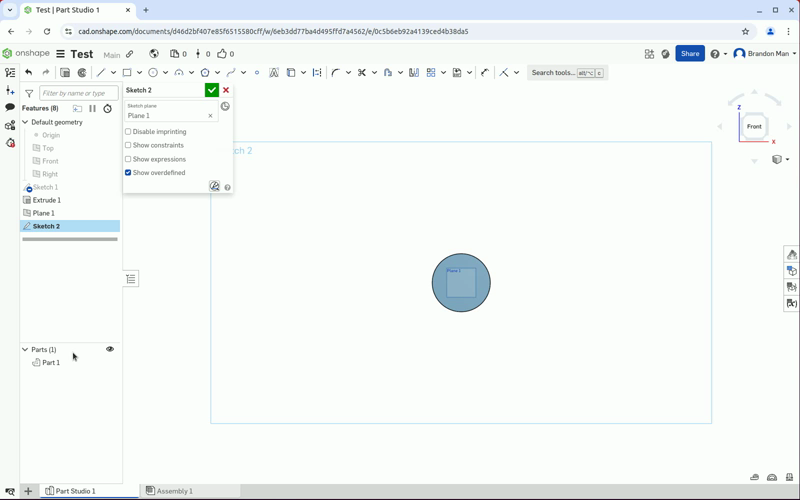
key(y)
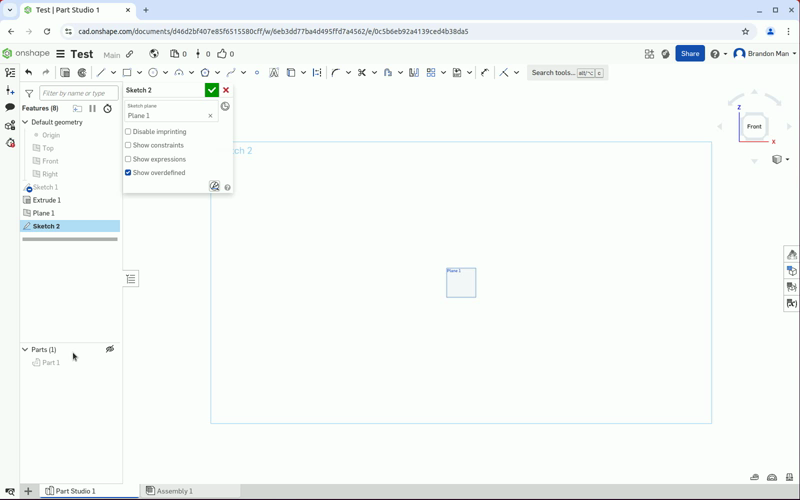
key(c)
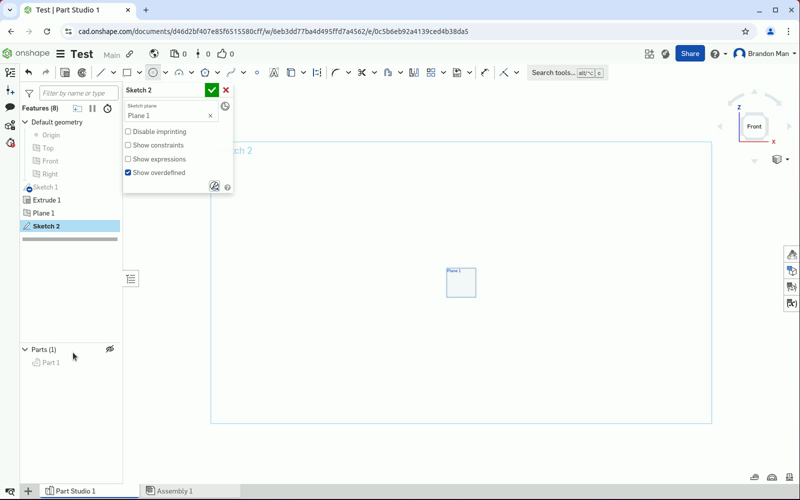
key_down(shift)
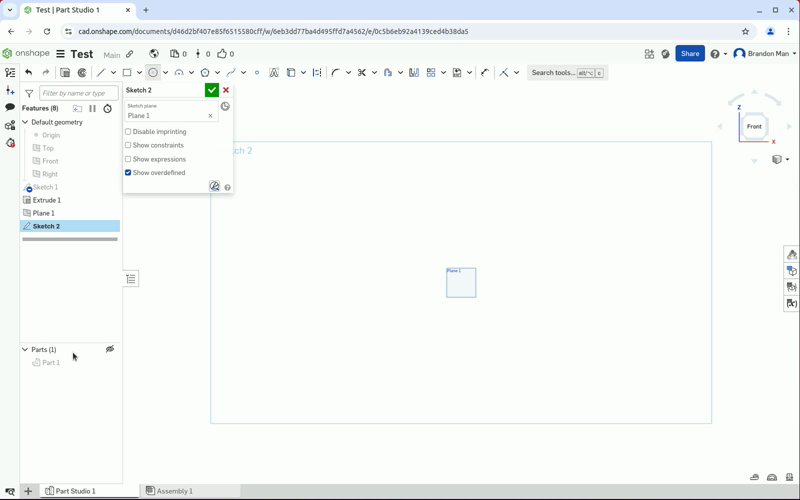
mouse_move(461, 282)
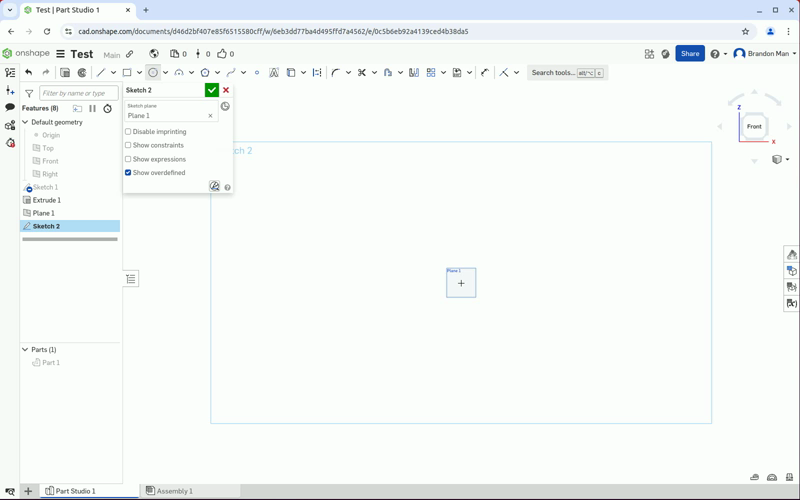
click(461, 282)
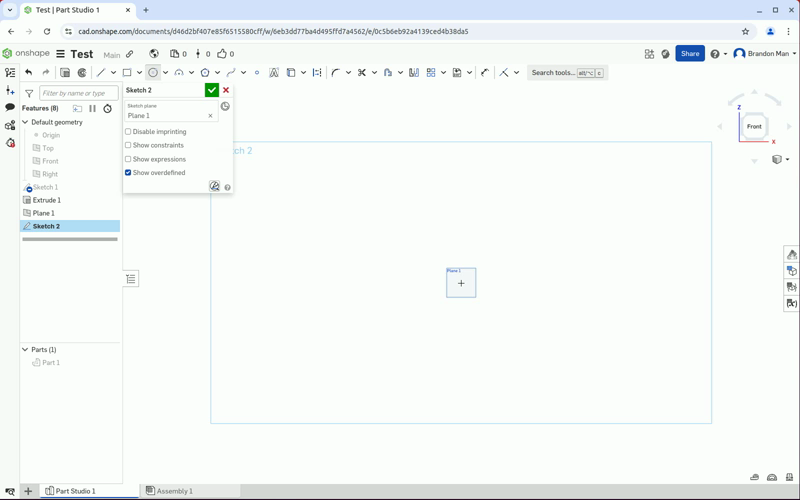
key_up(shift)
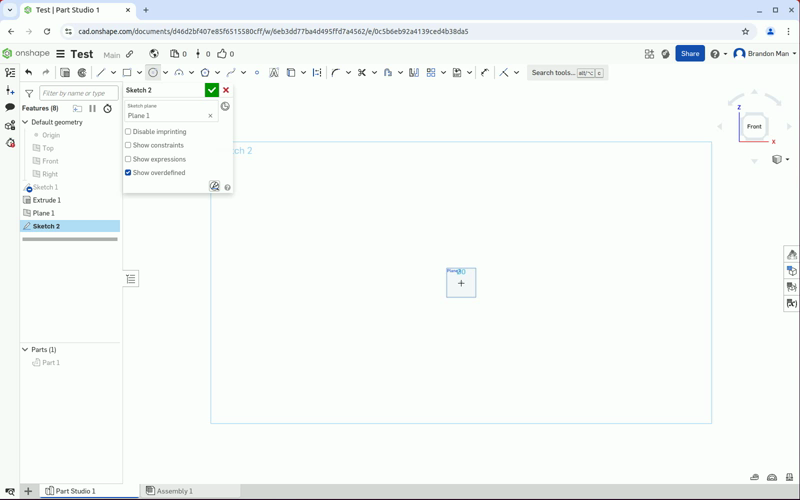
mouse_move(478, 282)
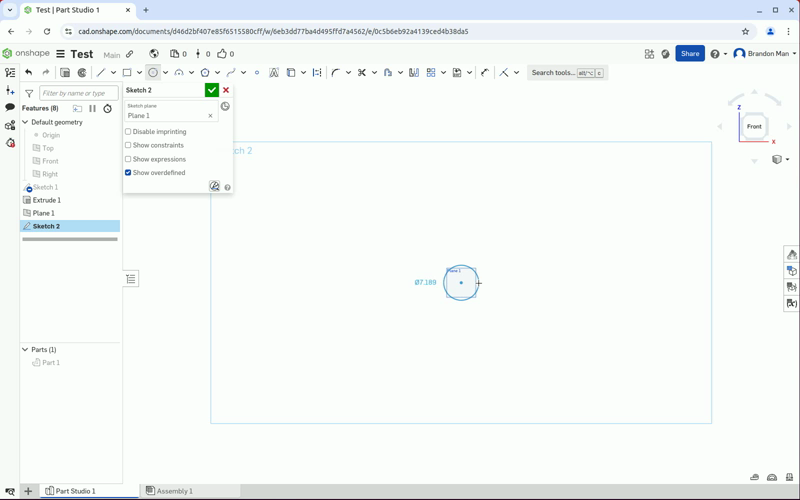
click(478, 282)
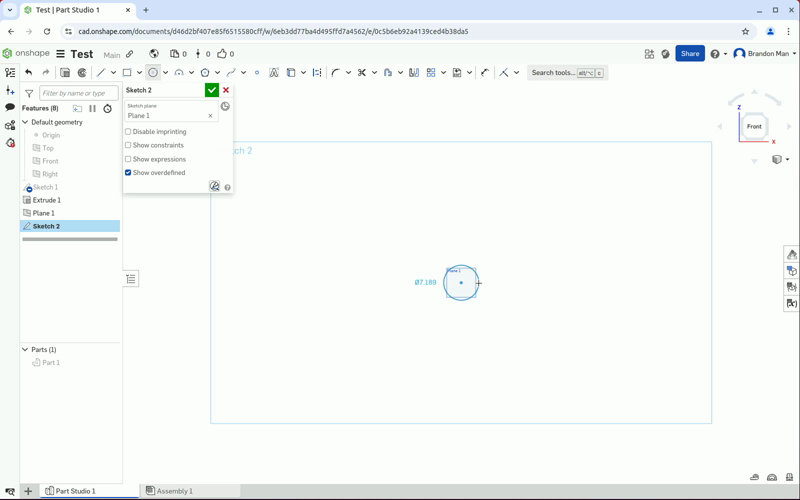
key(esc)
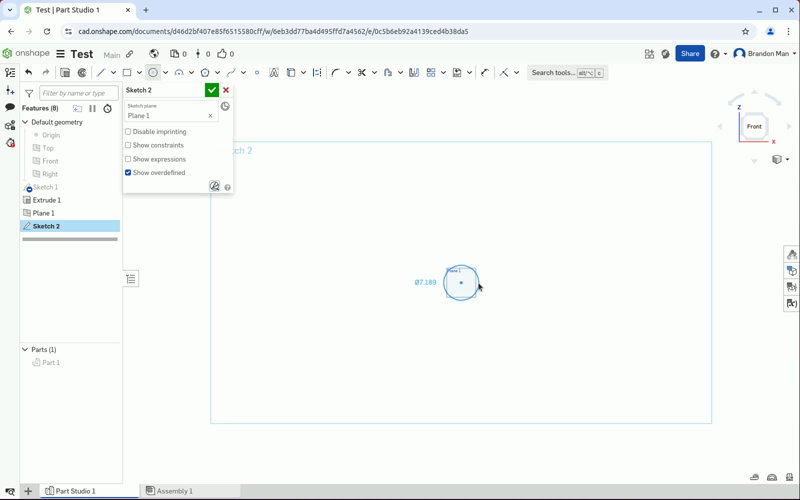
mouse_move(462, 273)
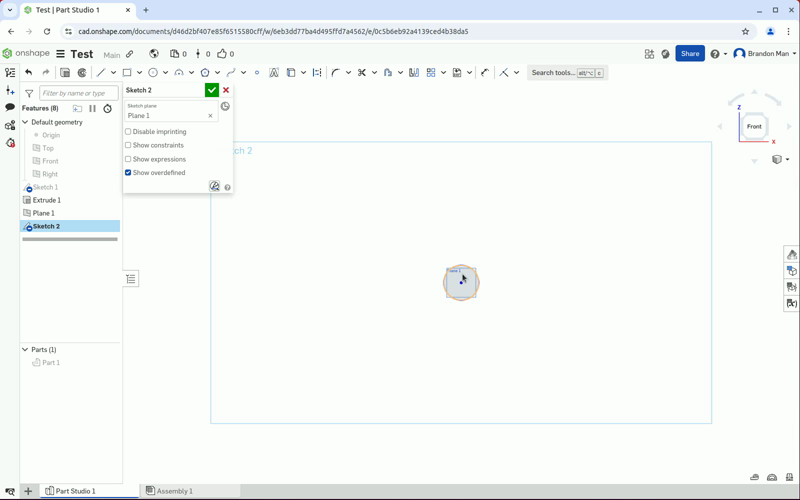
scroll(6)
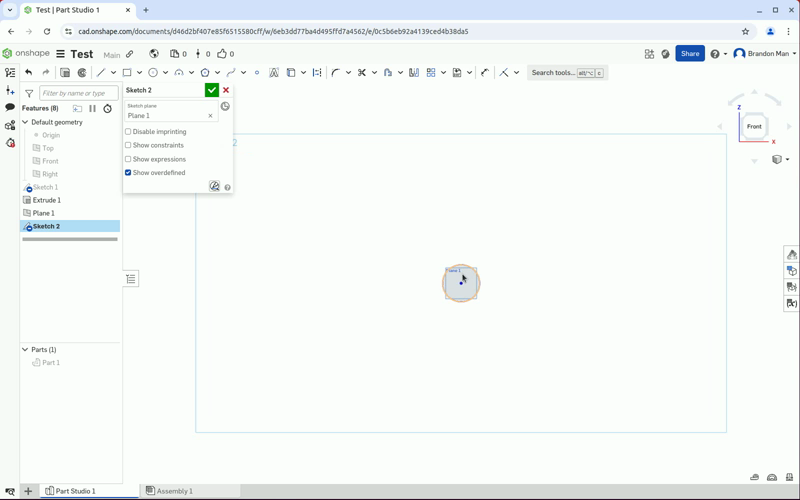
scroll(6)
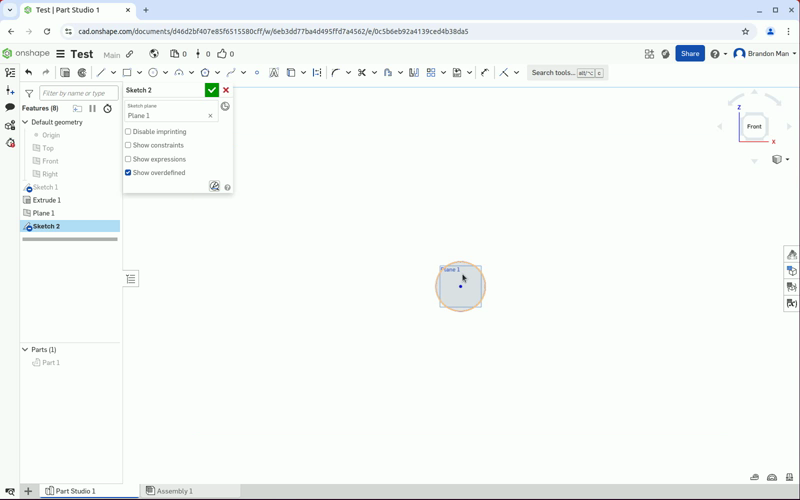
scroll(6)
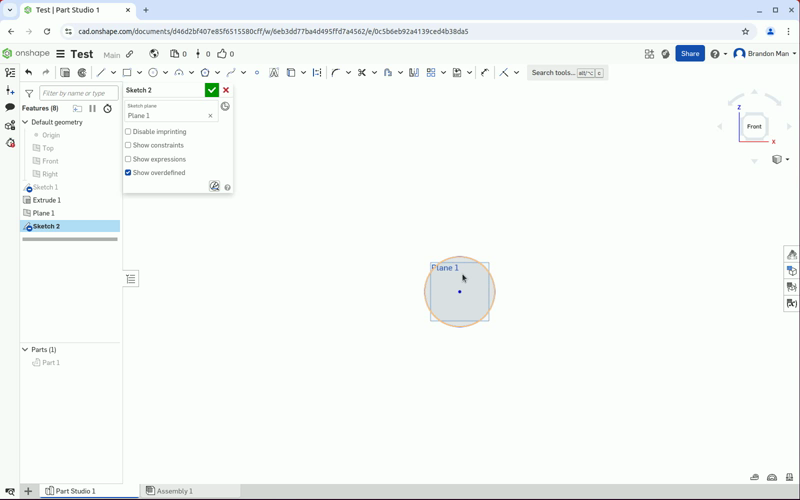
scroll(6)
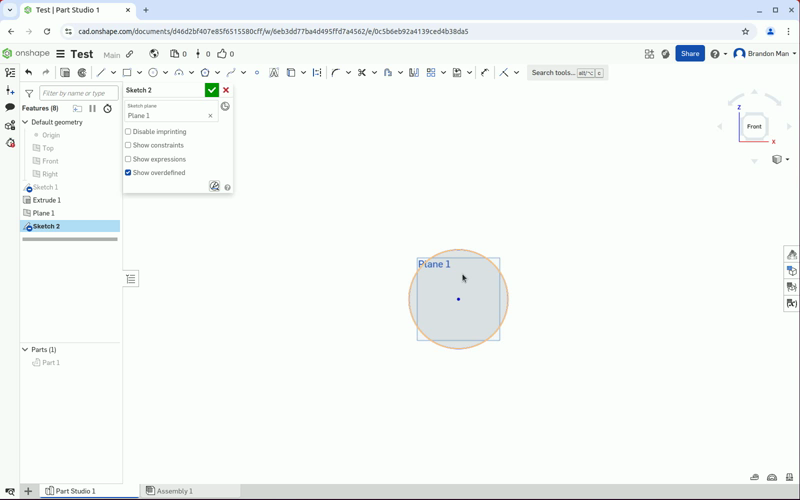
scroll(6)
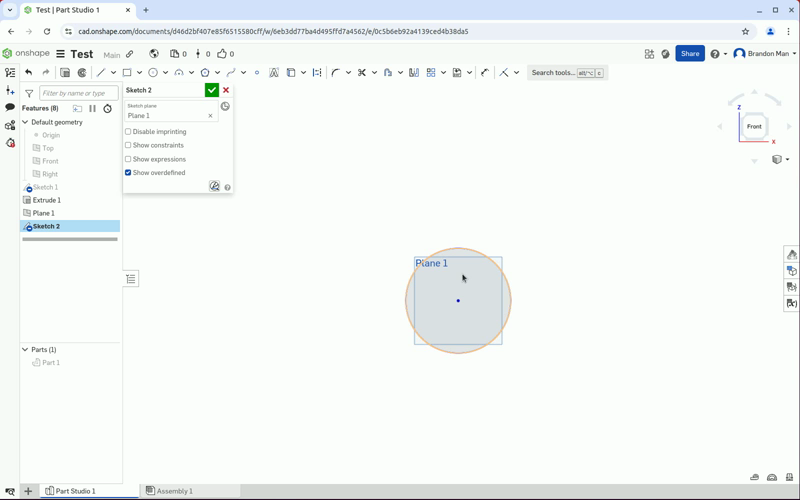
scroll(6)
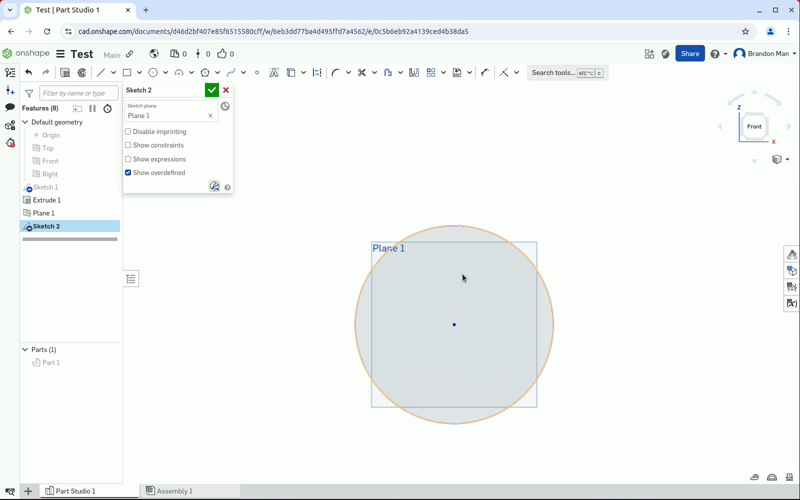
scroll(6)
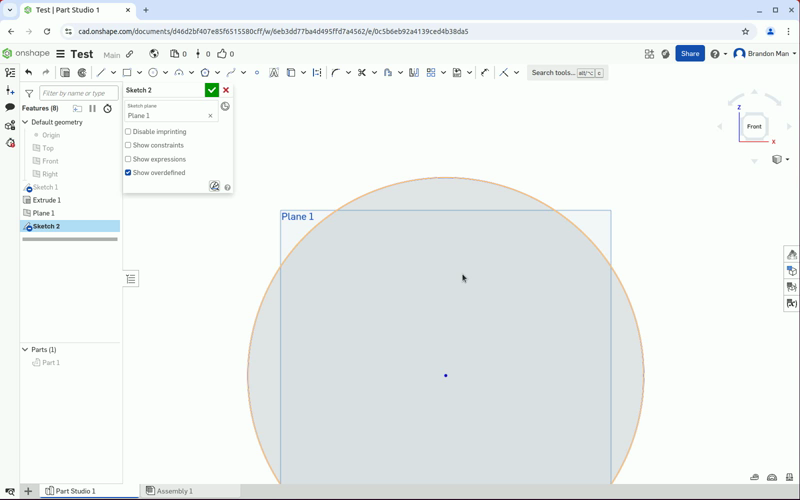
click(462, 273)
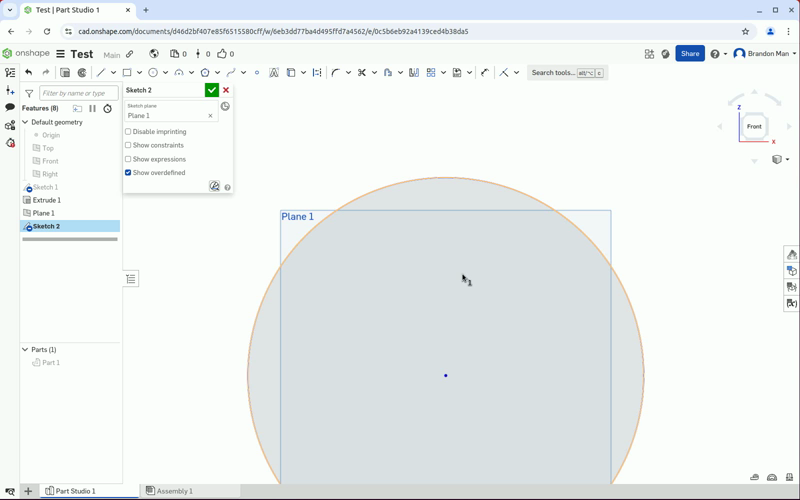
scroll(-6)
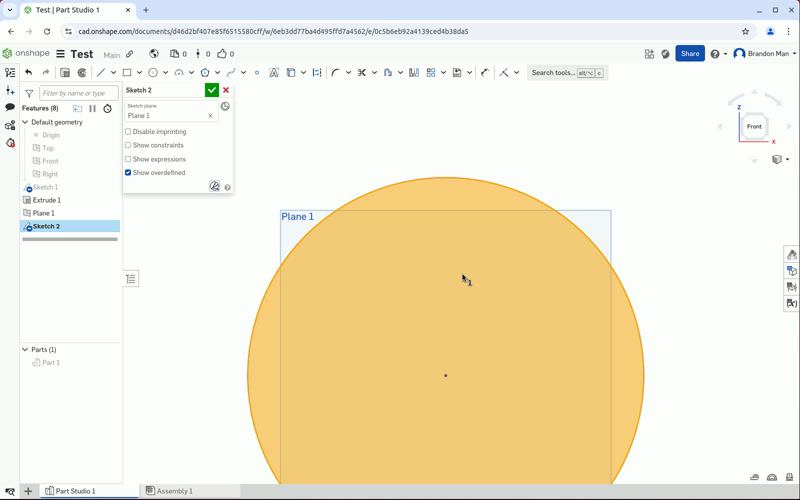
scroll(-6)
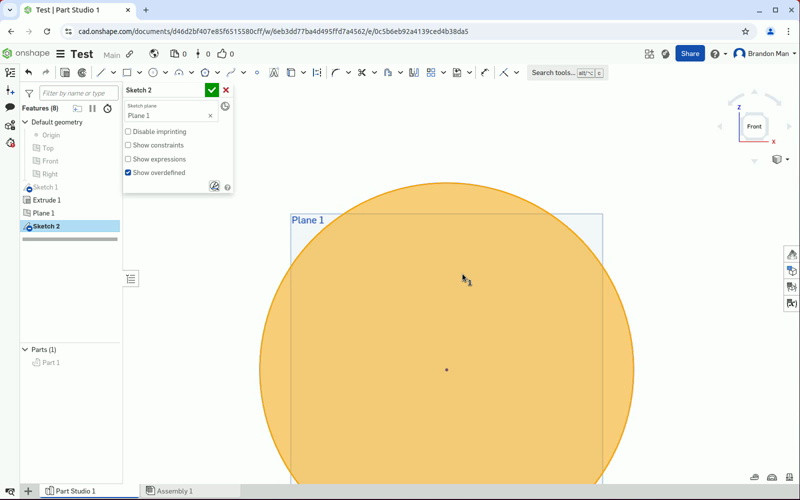
scroll(-6)
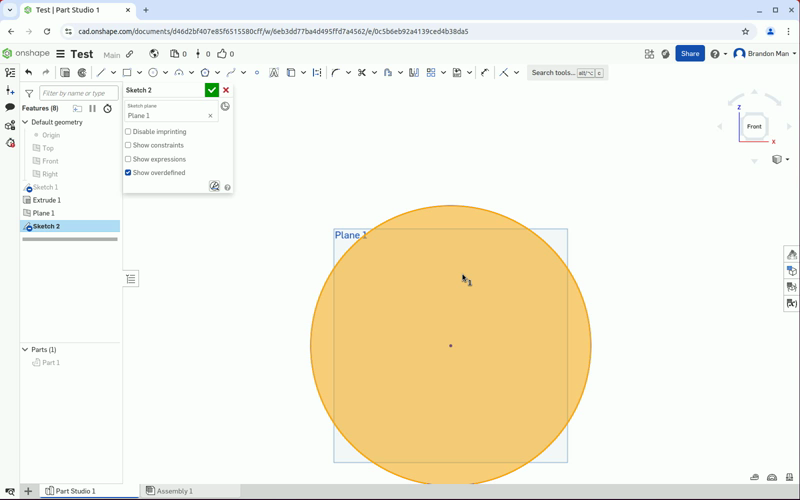
scroll(-6)
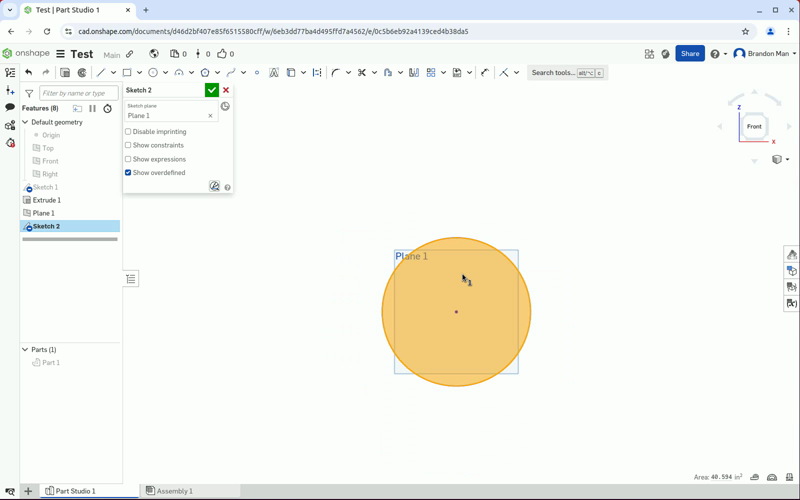
scroll(-6)
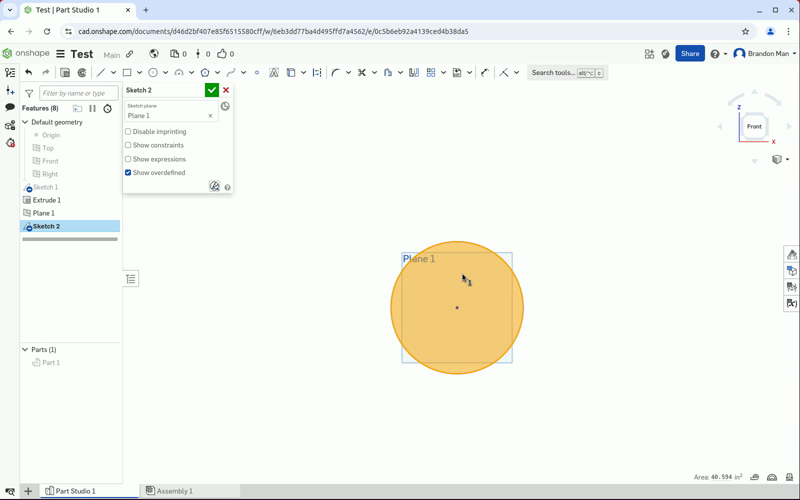
scroll(-6)
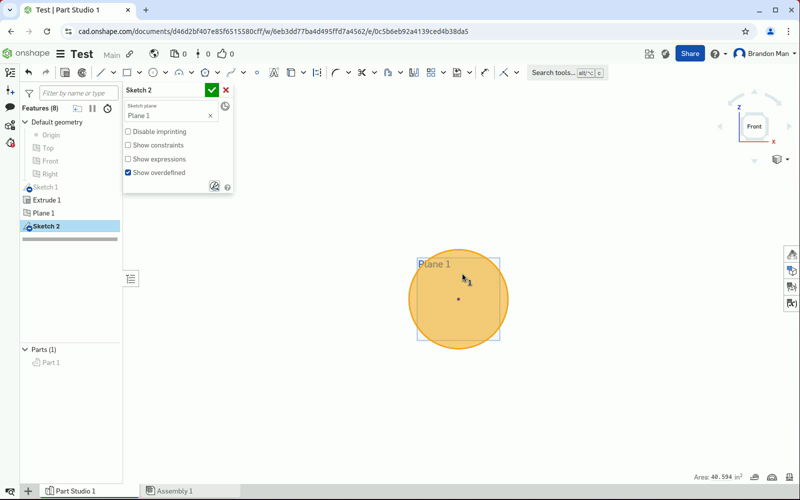
scroll(-6)
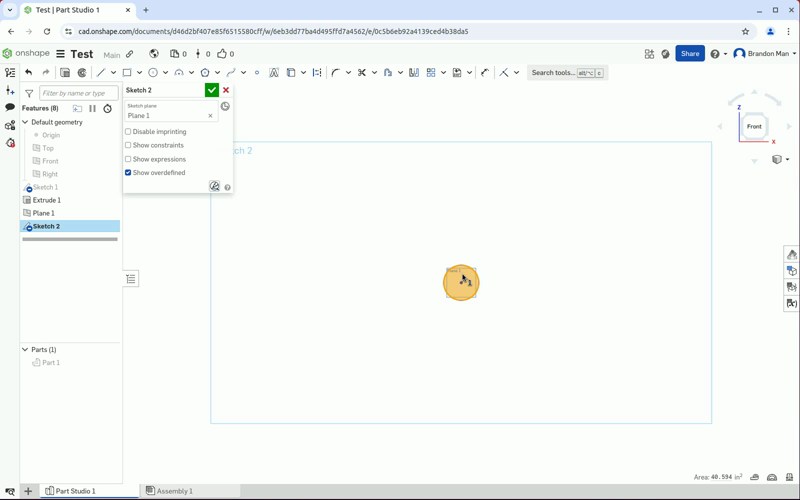
mouse_move(73, 352)
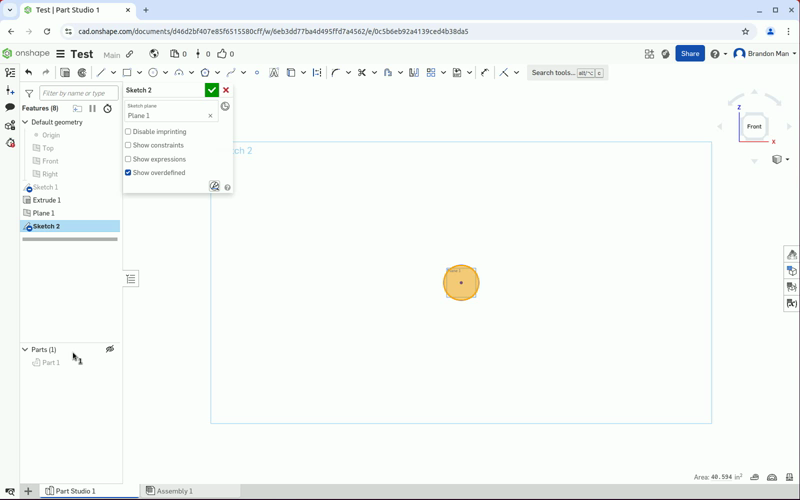
key(shift+y)
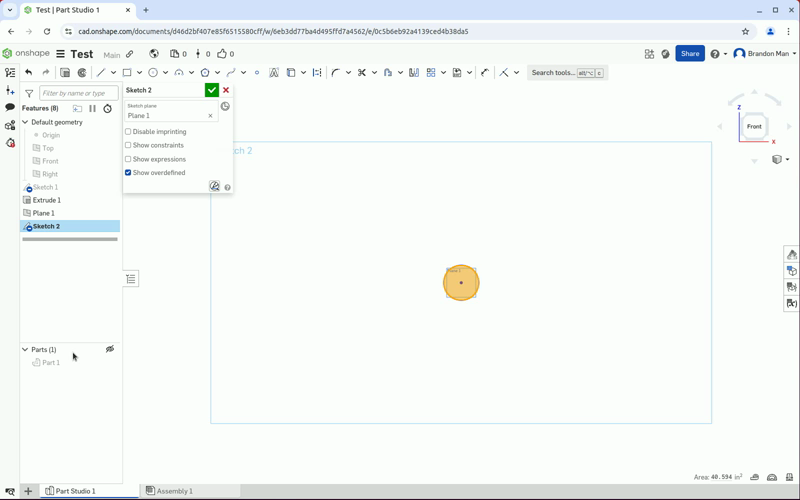
key(shift+e)
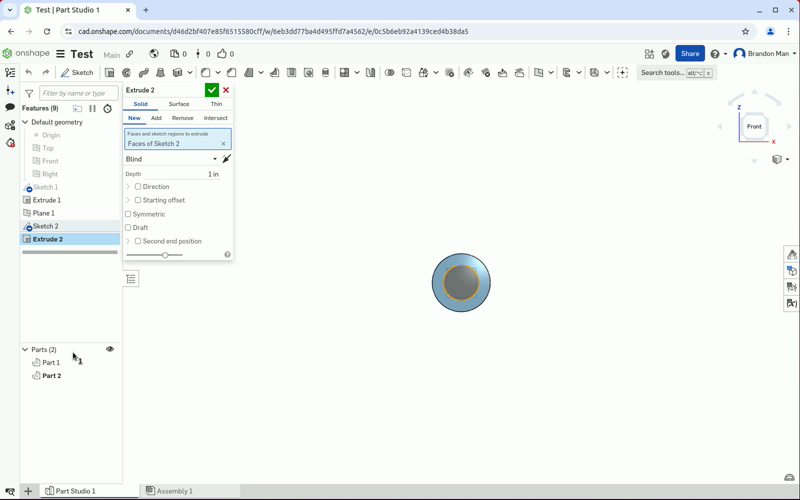
mouse_move(143, 106)
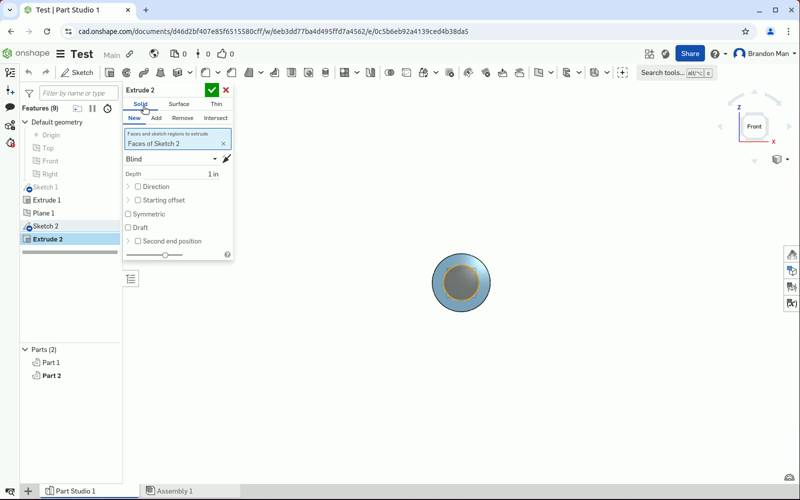
click(143, 106)
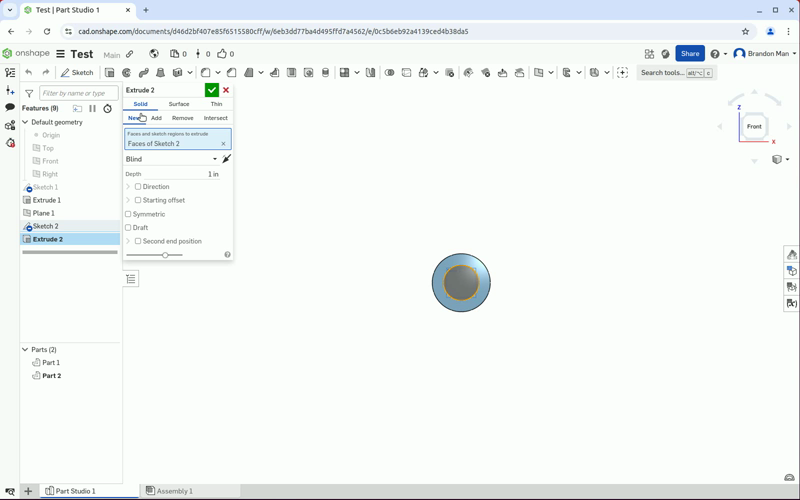
mouse_move(137, 120)
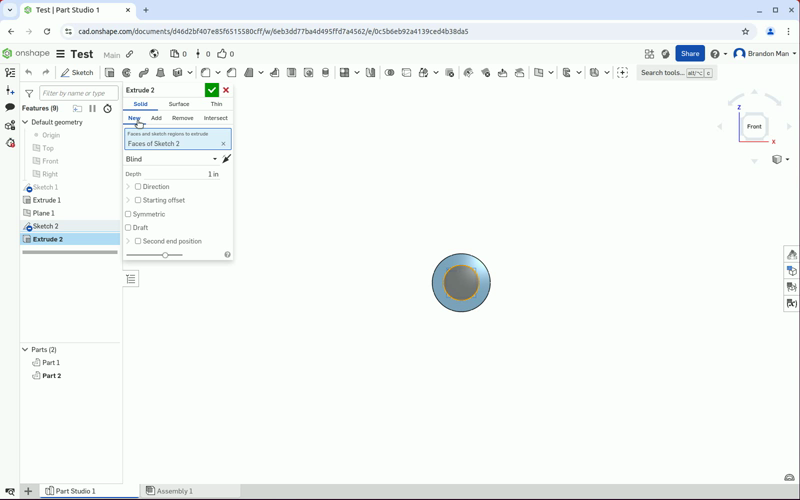
click(137, 120)
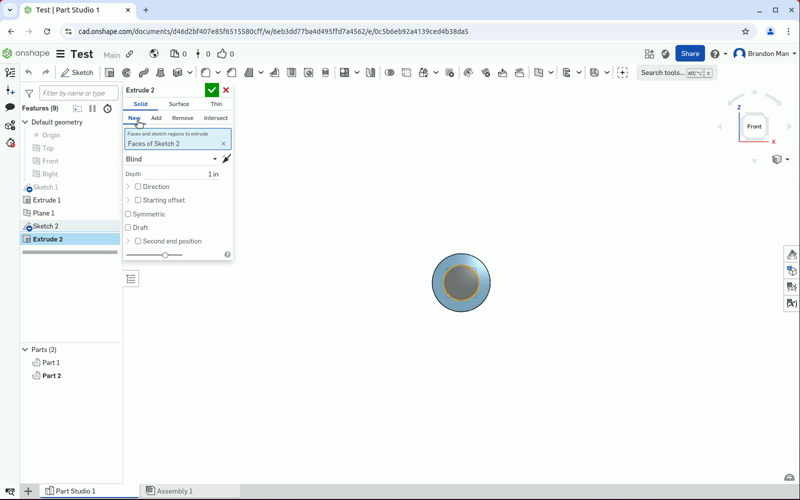
key(tab, 4)
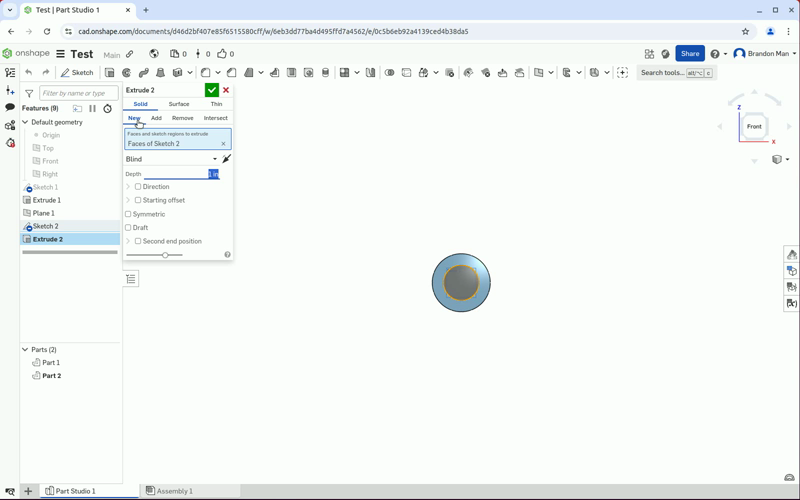
text(16.368)
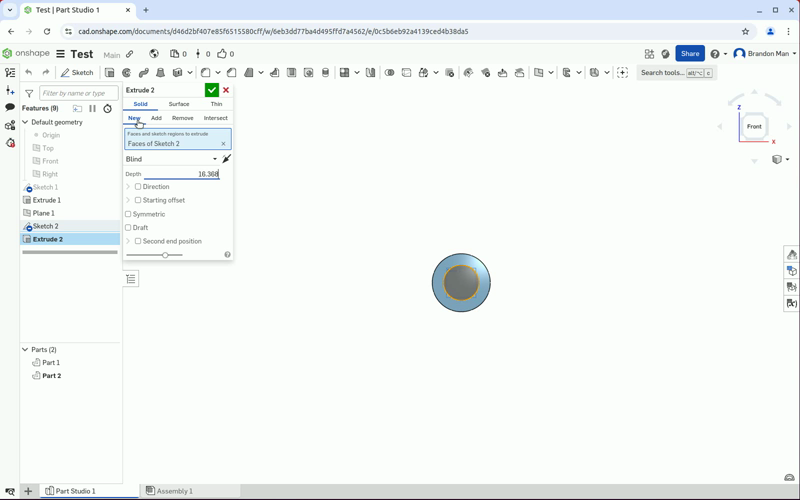
key(enter)
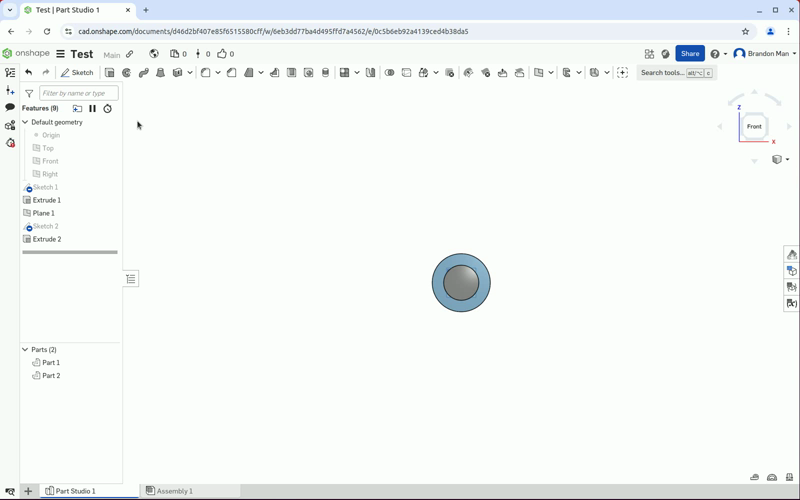
key(shift+h)
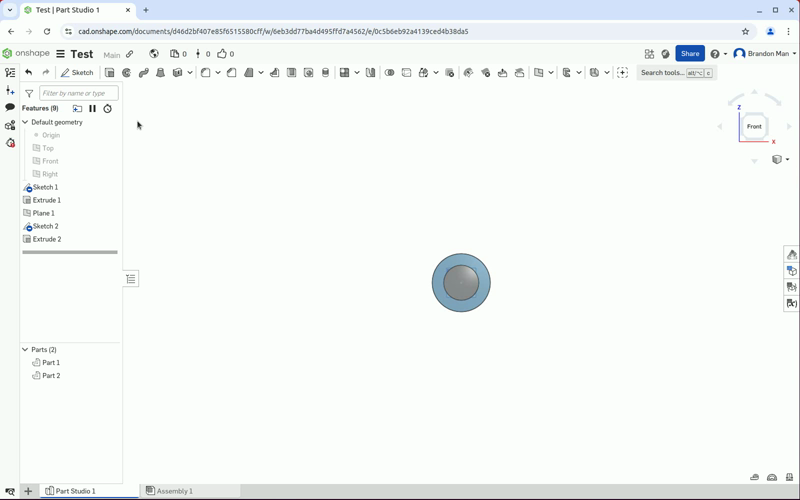
key(shift+h)
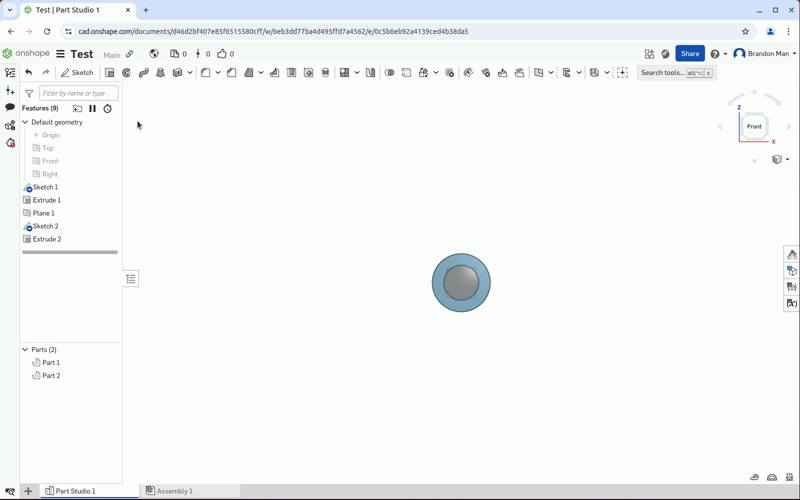
key(shift+7)
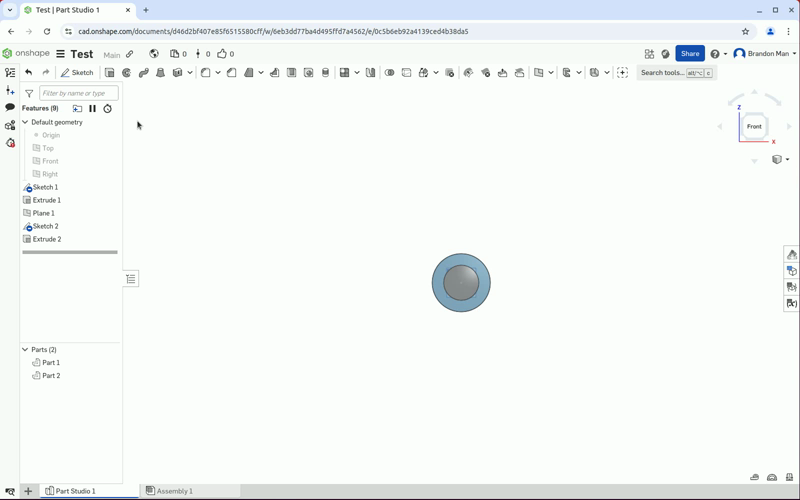
key(left, 2)
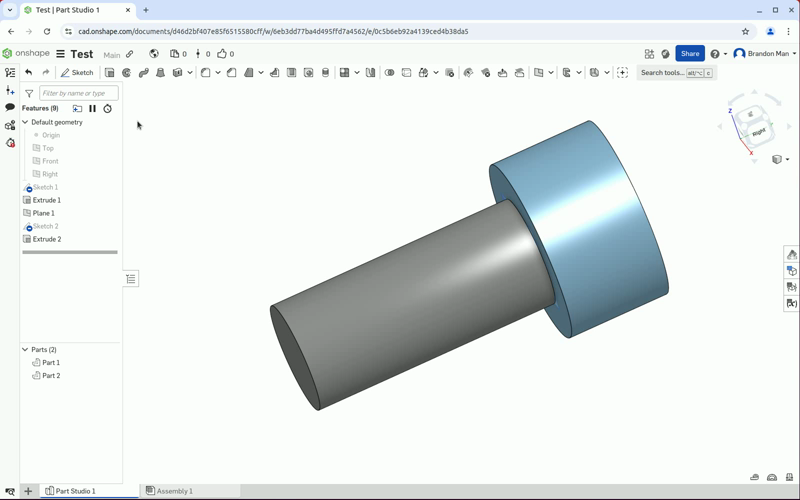
key(down, 2)
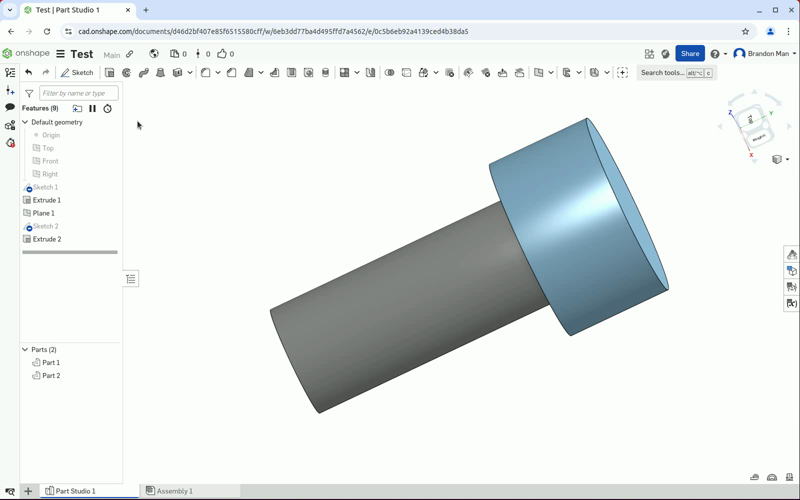
key(up, 2)
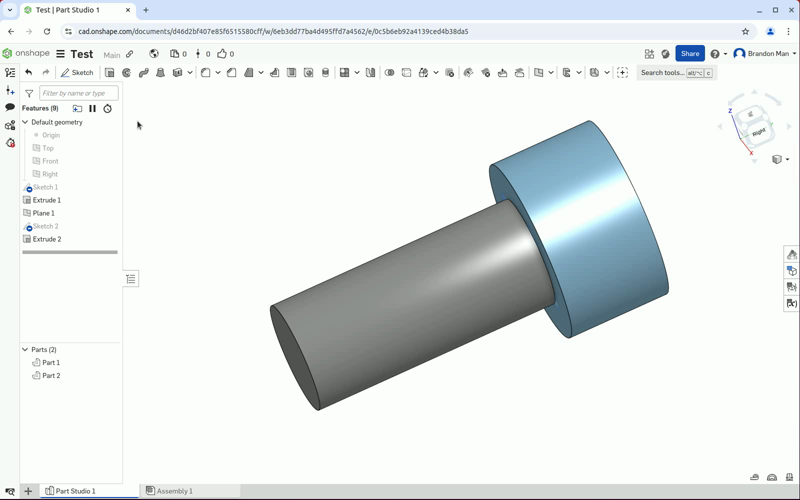
key(right, 2)
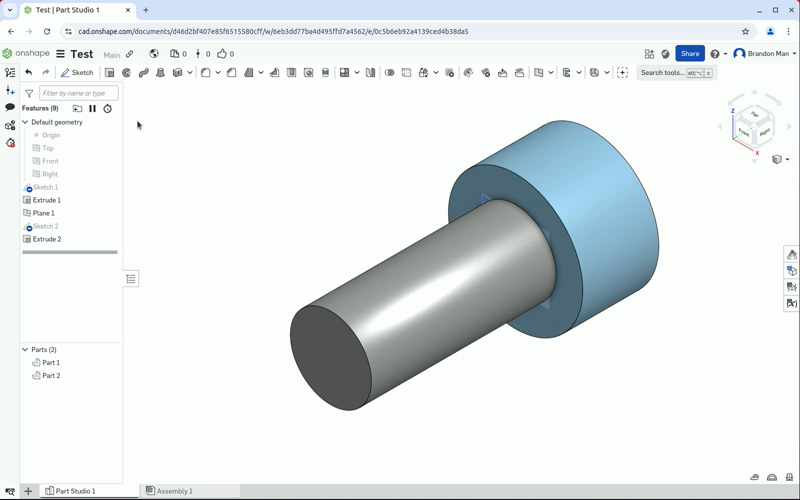
mouse_move(73, 189)
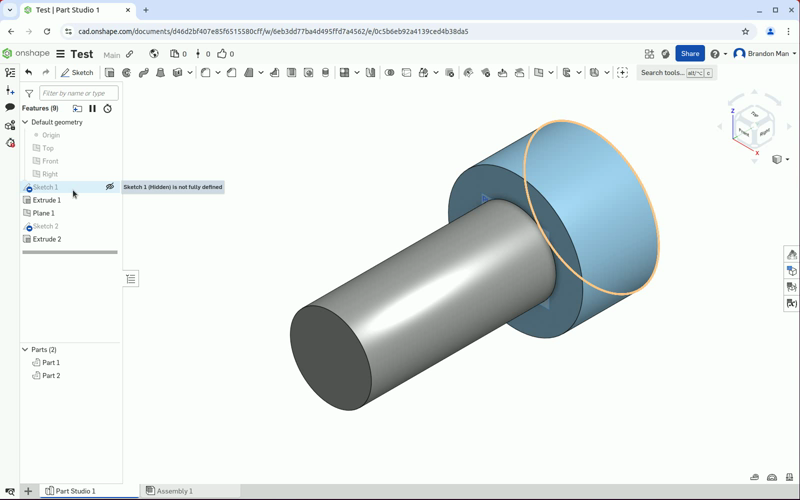
click(73, 189)